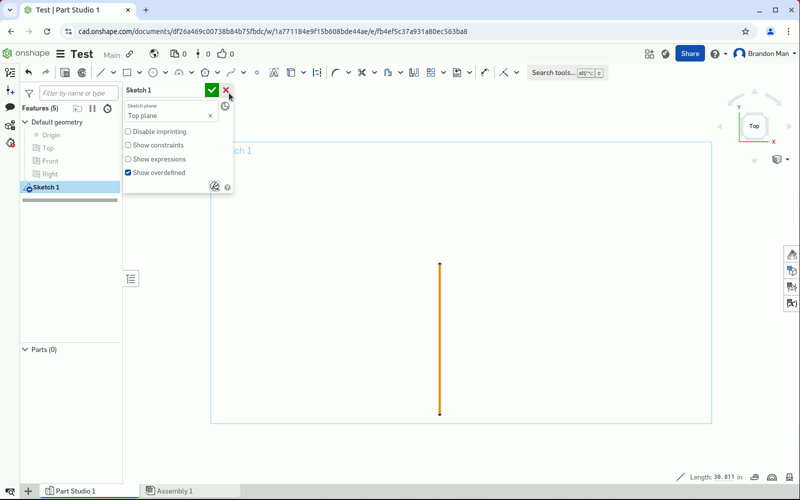
key(shift+h)
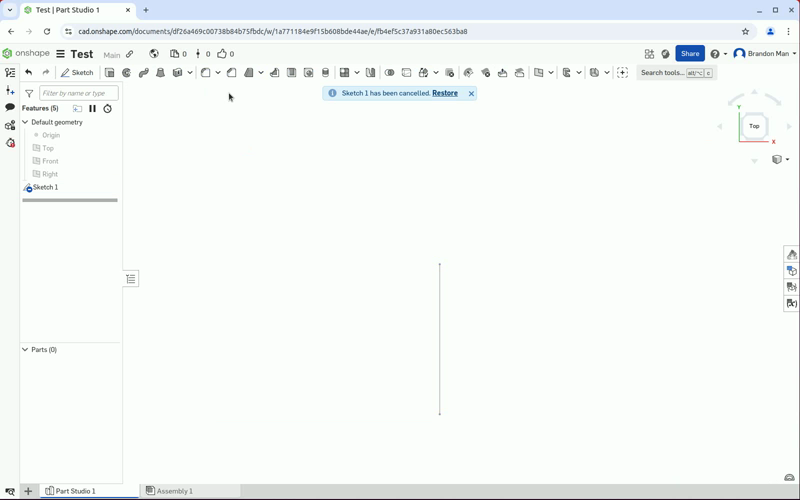
key(shift+s)
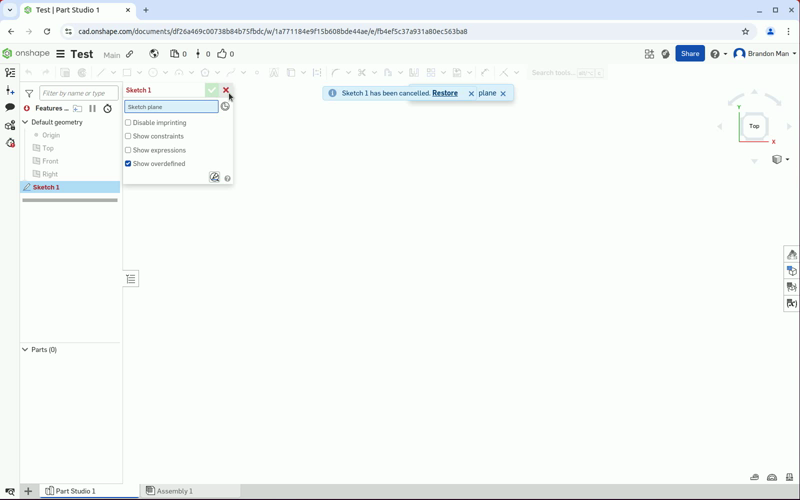
mouse_move(73, 150)
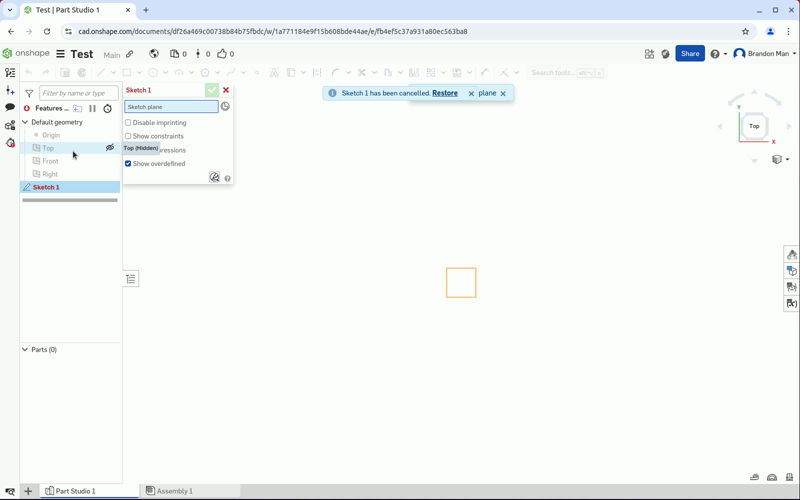
click(73, 150)
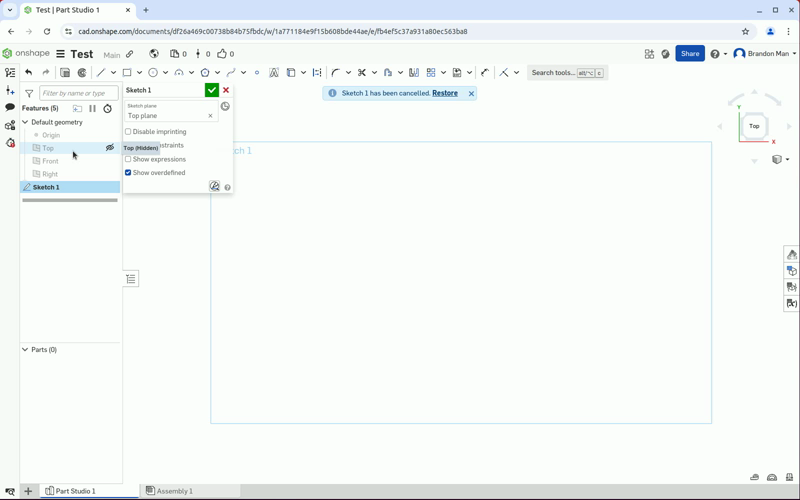
mouse_move(73, 352)
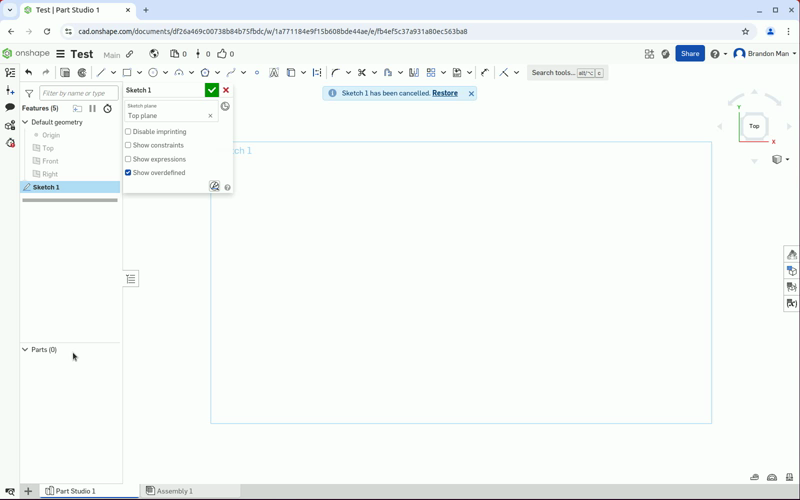
key(y)
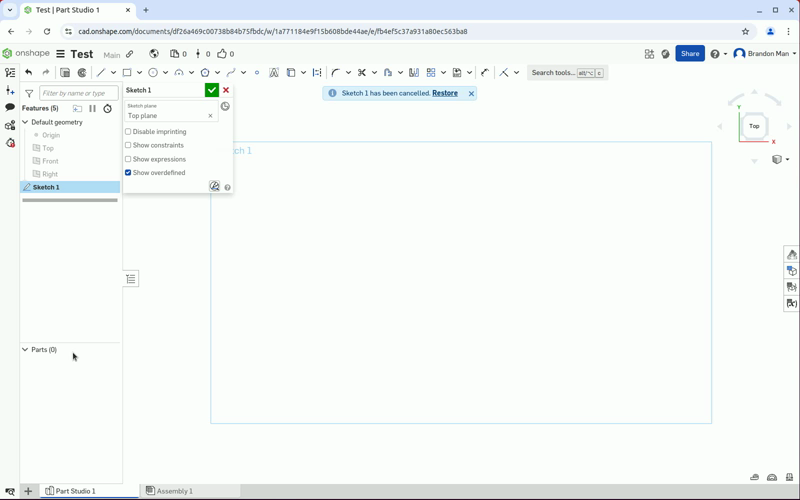
key(c)
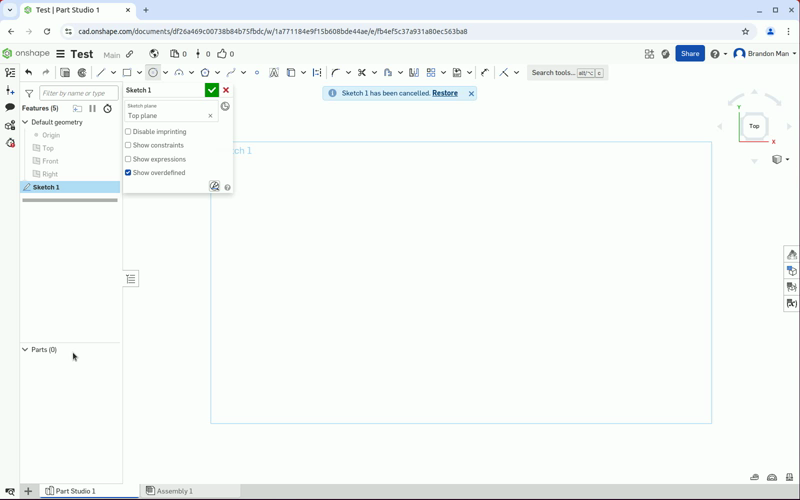
key_down(shift)
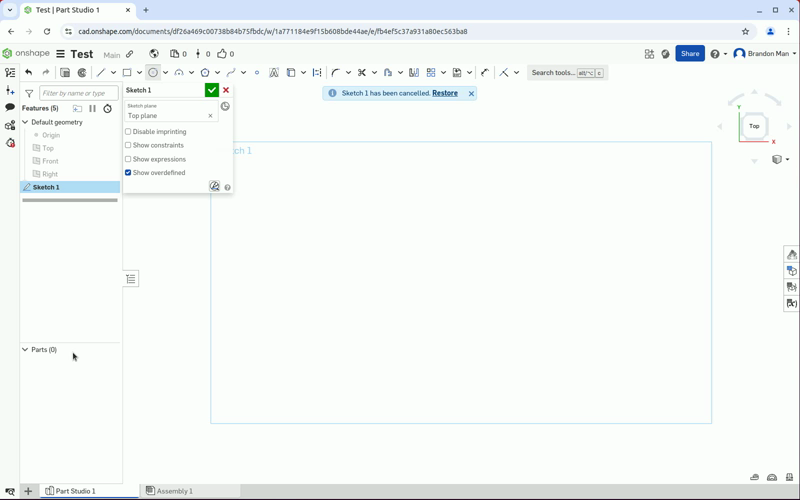
mouse_move(461, 282)
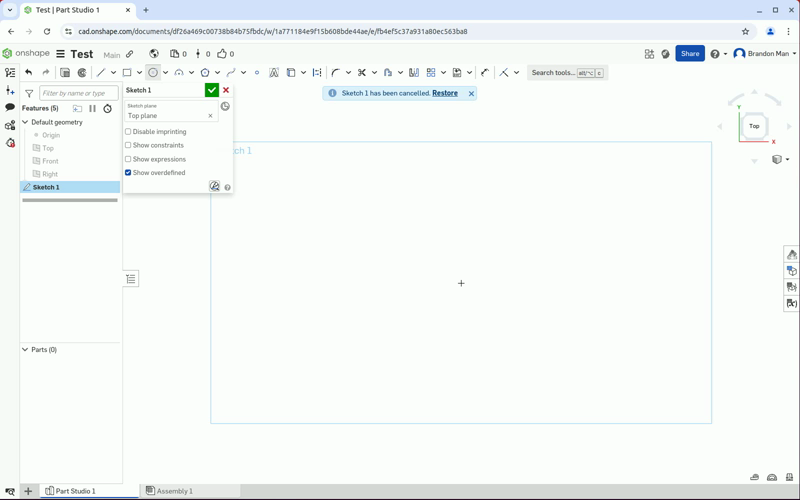
click(461, 282)
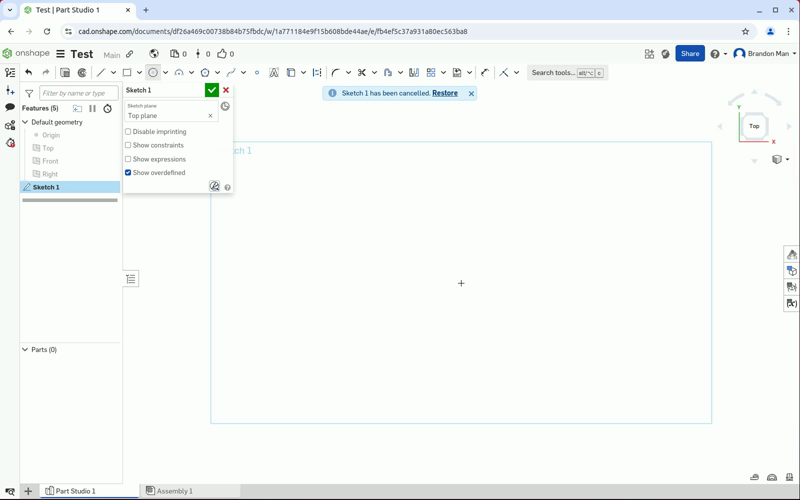
key_up(shift)
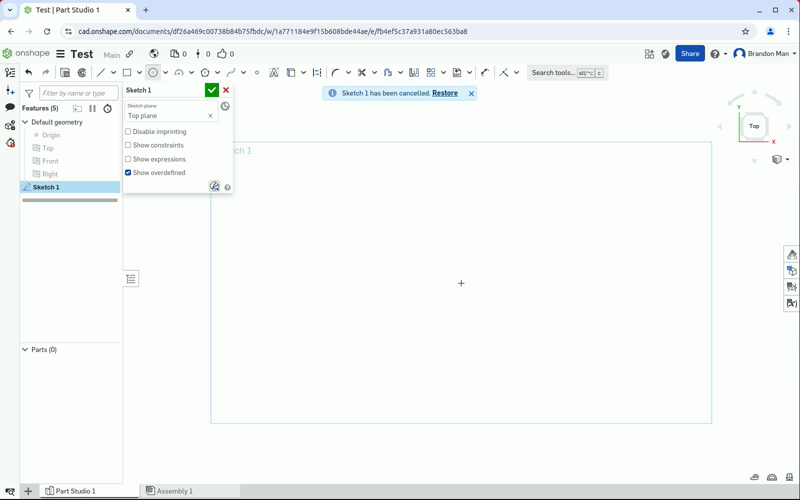
mouse_move(465, 282)
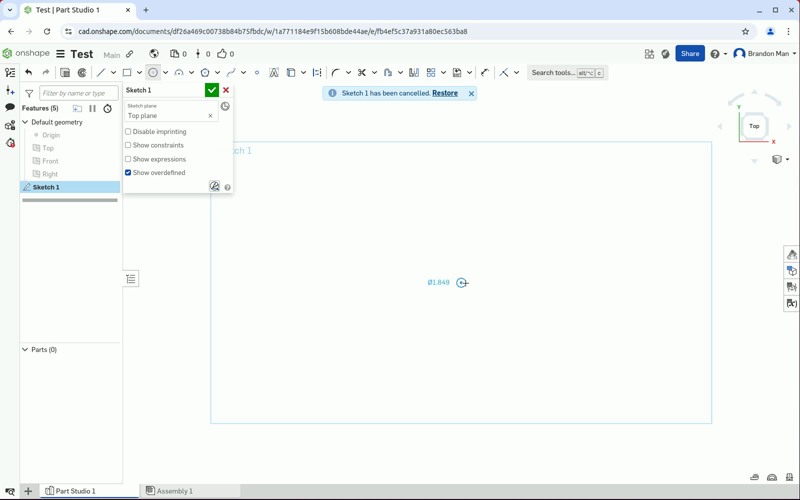
click(465, 282)
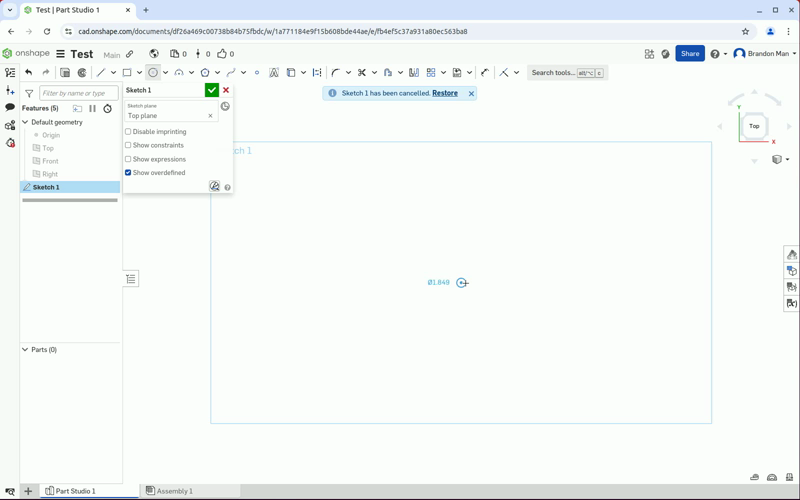
key(esc)
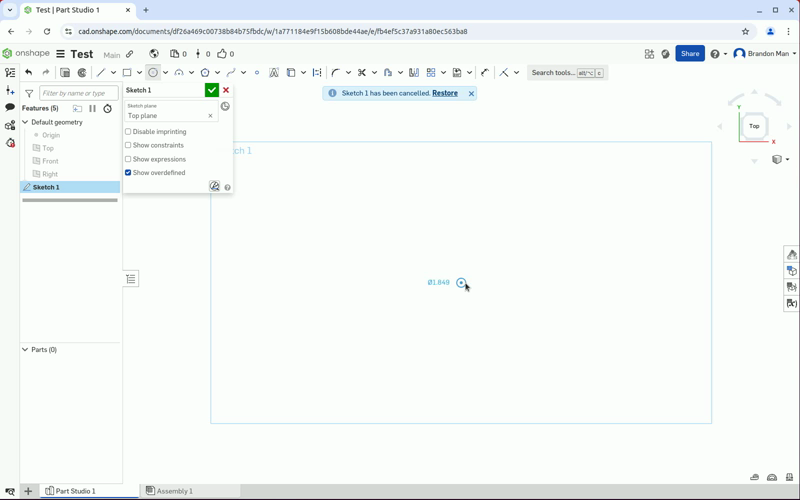
mouse_move(461, 279)
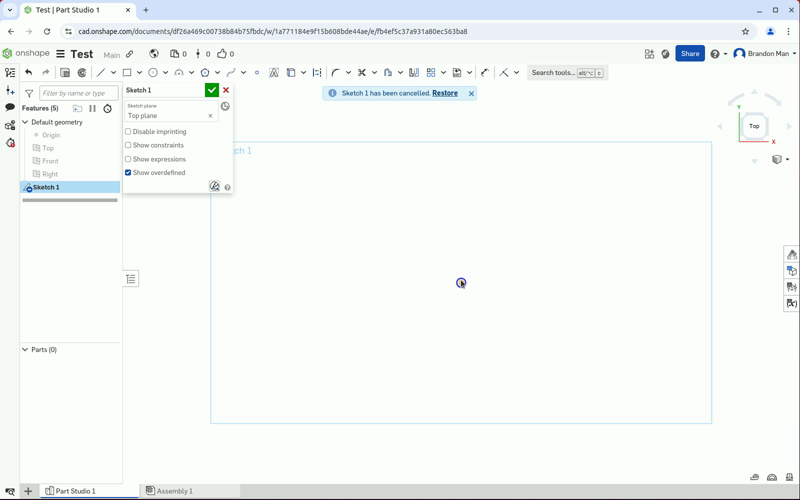
scroll(6)
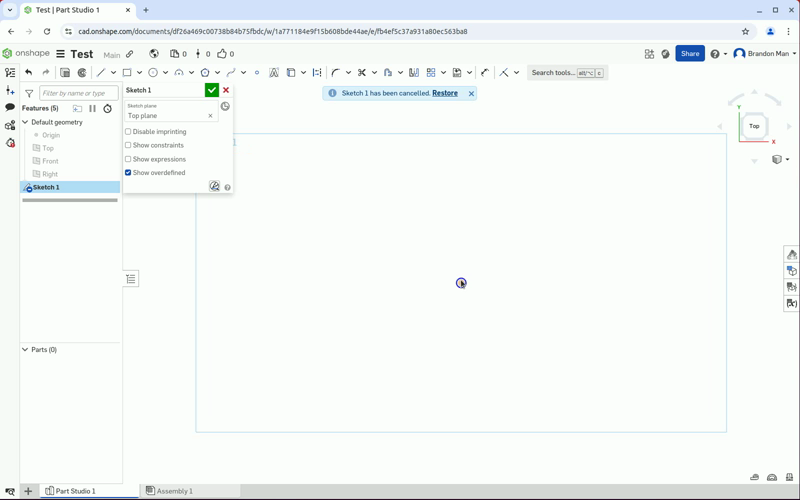
scroll(6)
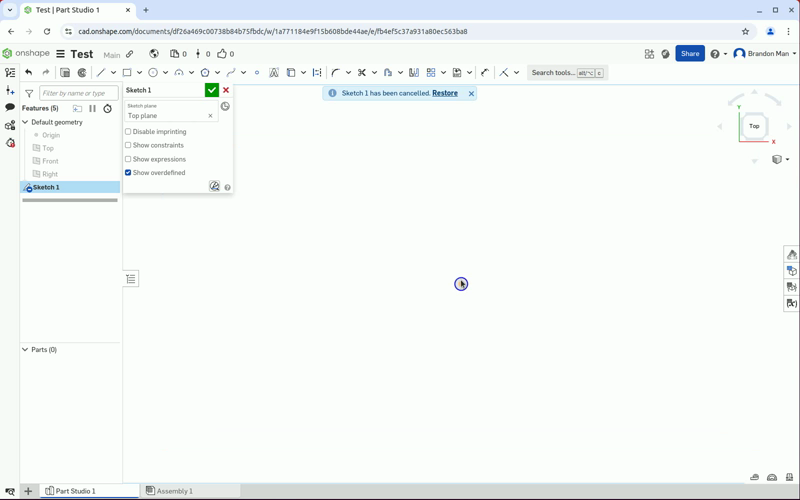
scroll(6)
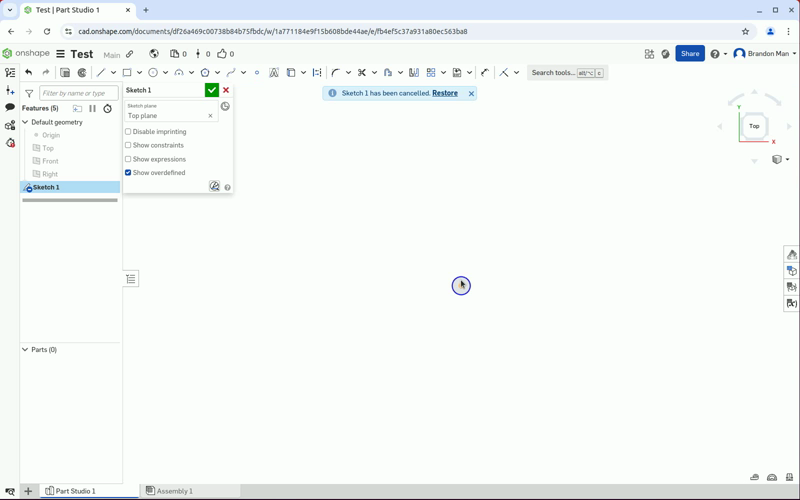
scroll(6)
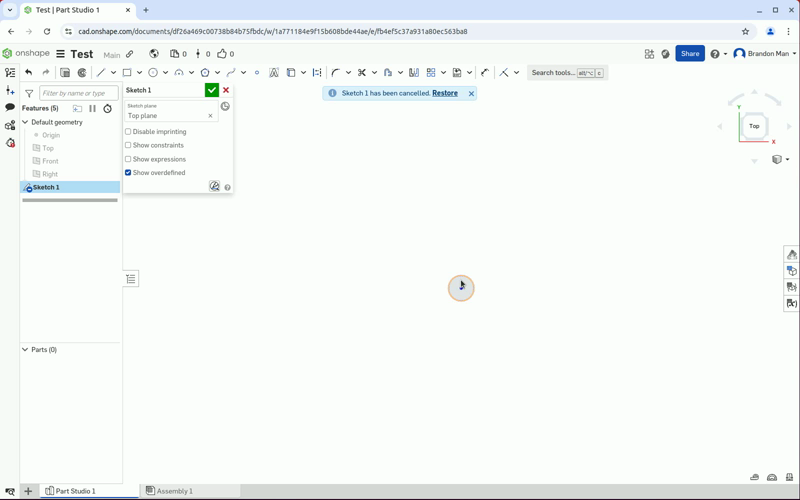
scroll(6)
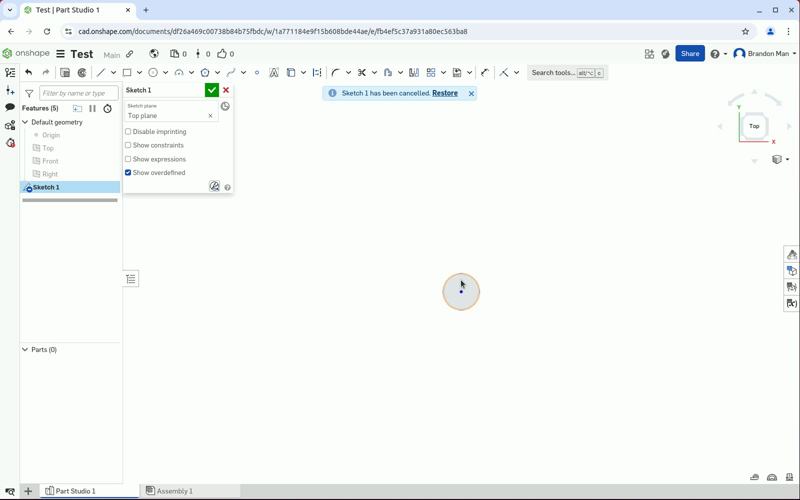
scroll(6)
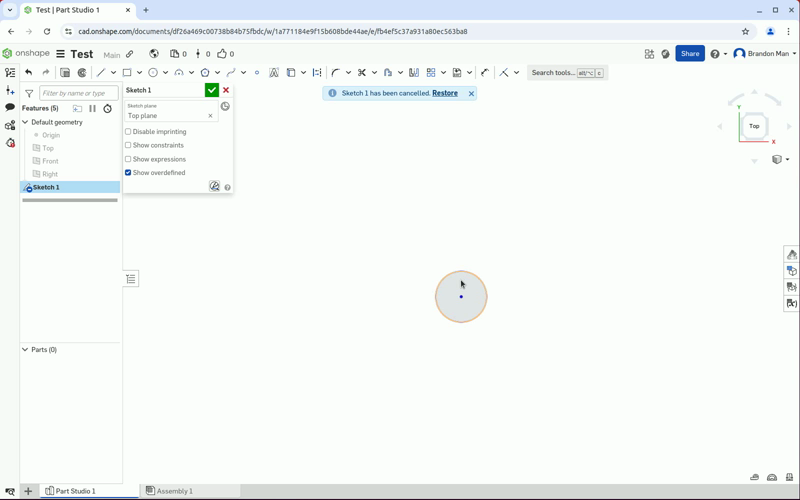
scroll(6)
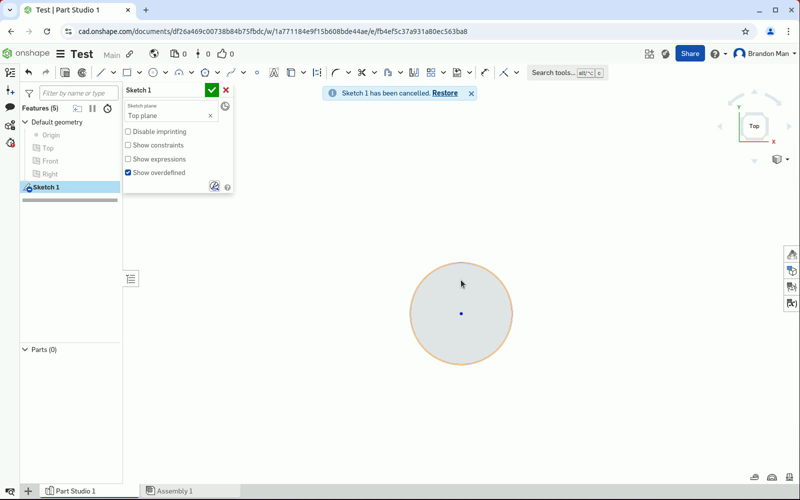
click(461, 279)
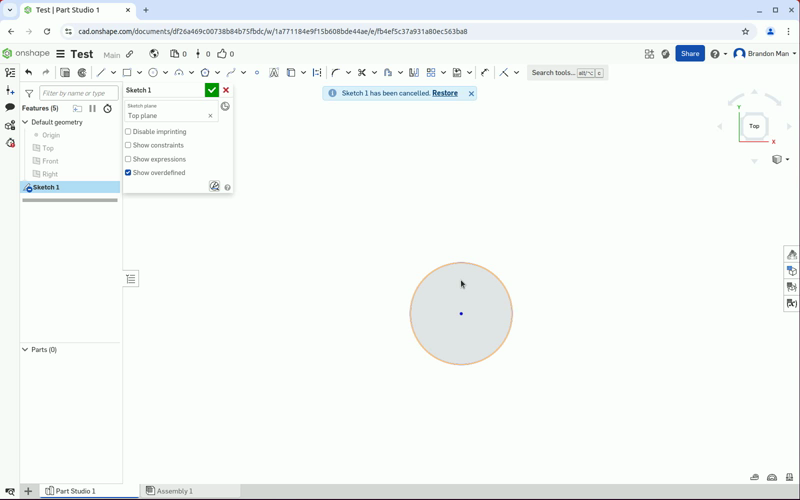
scroll(-6)
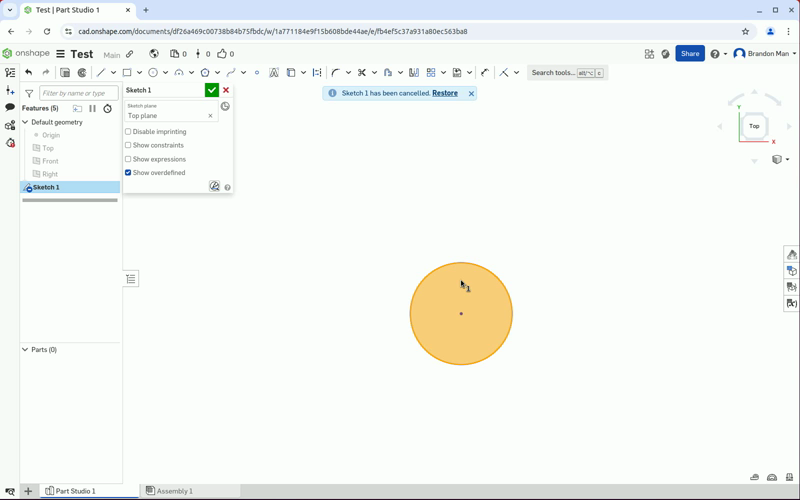
scroll(-6)
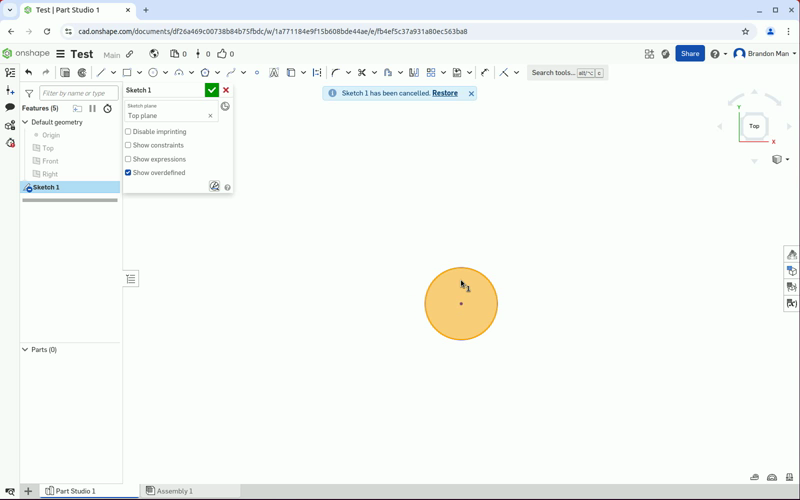
scroll(-6)
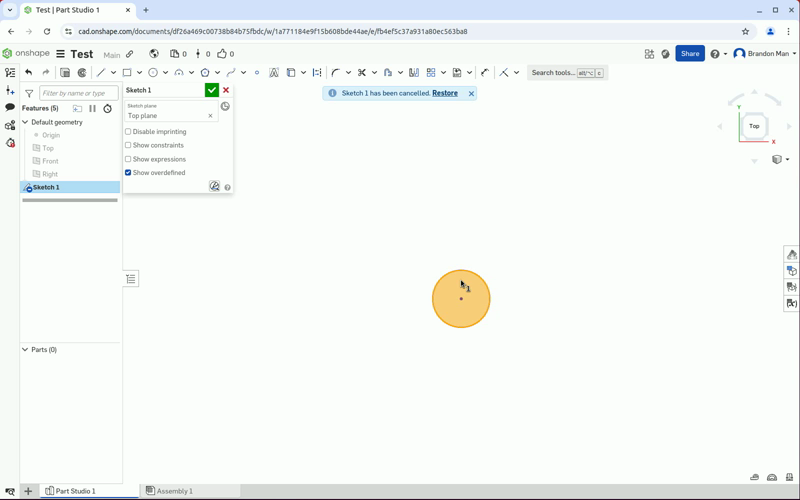
scroll(-6)
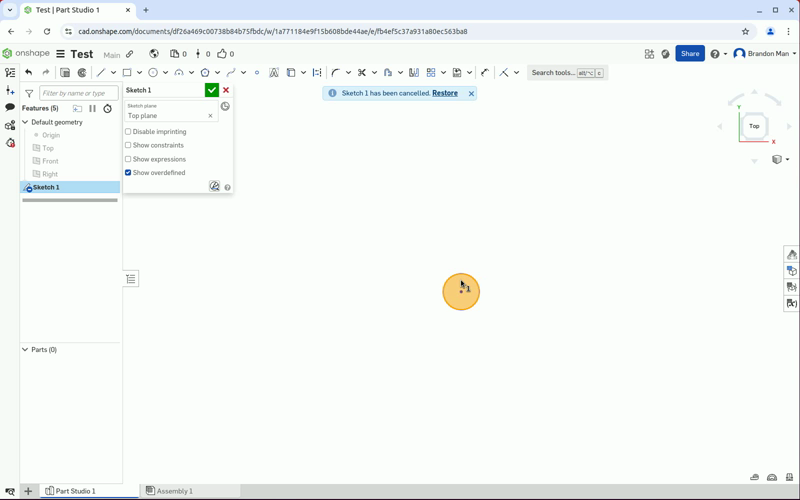
scroll(-6)
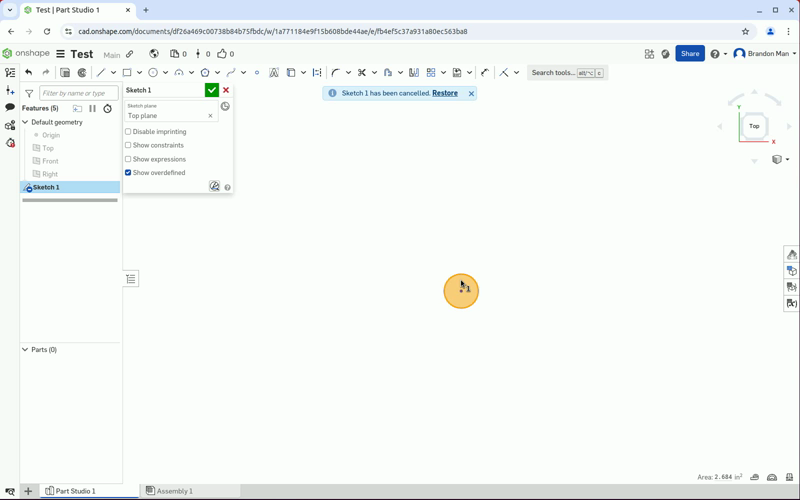
scroll(-6)
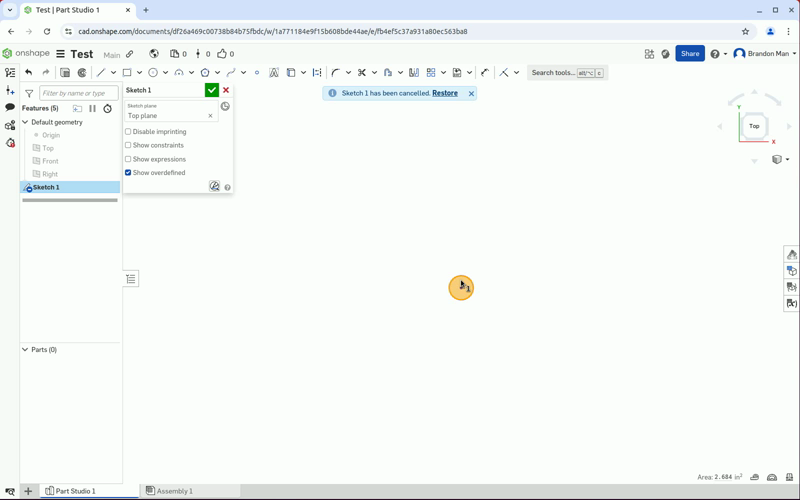
scroll(-6)
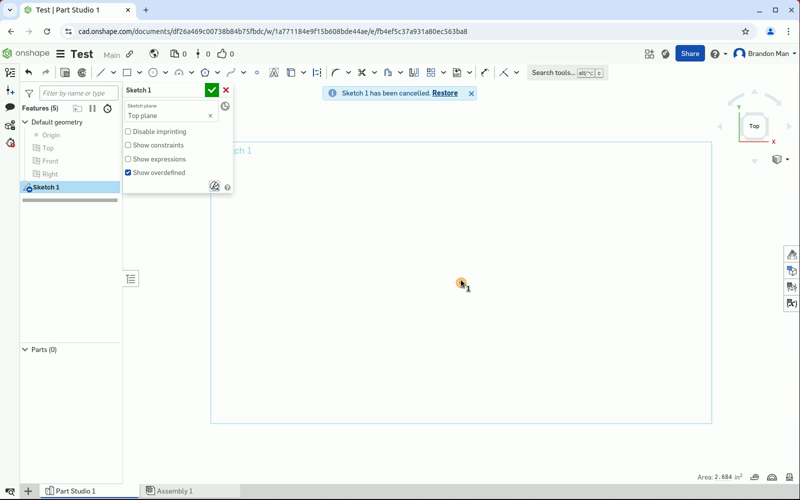
mouse_move(73, 352)
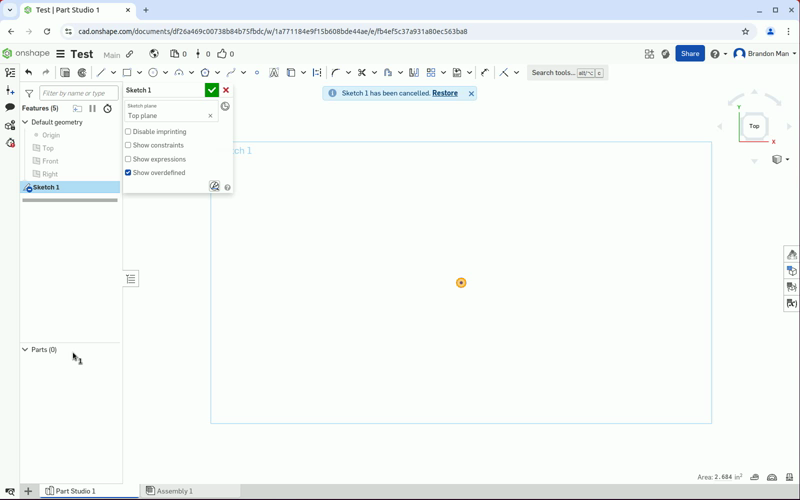
key(shift+y)
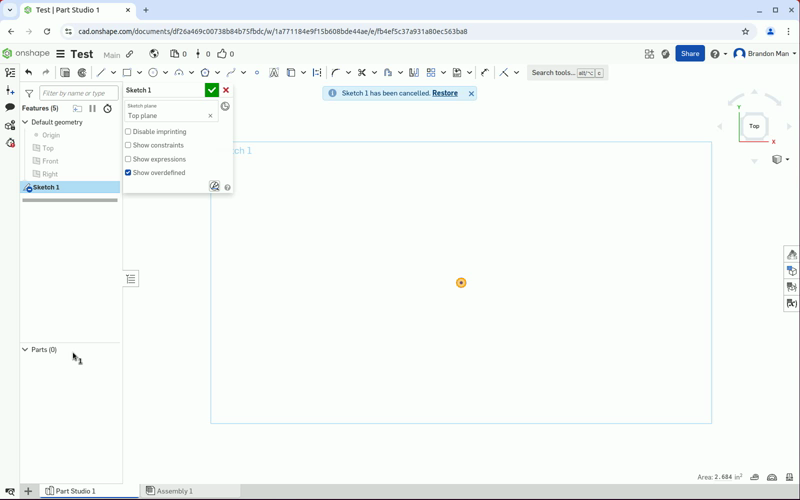
key(shift+e)
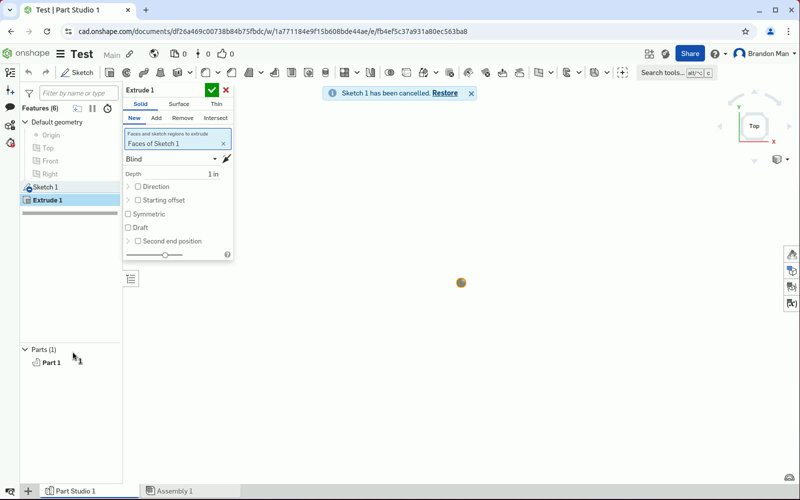
mouse_move(143, 106)
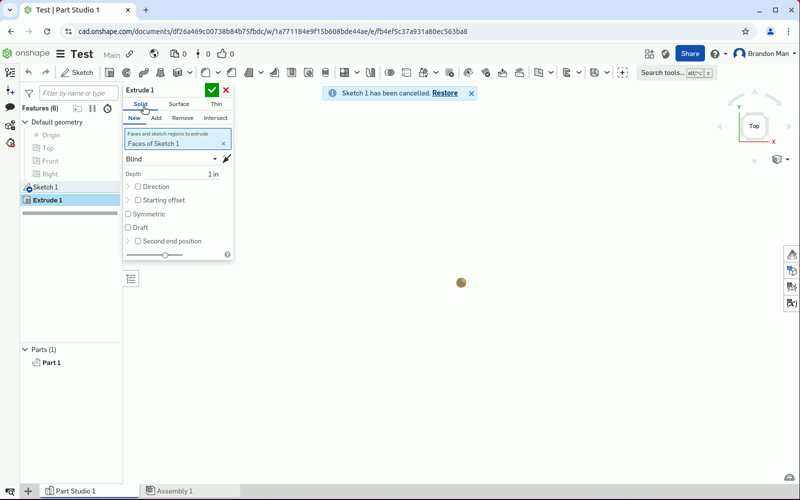
click(143, 106)
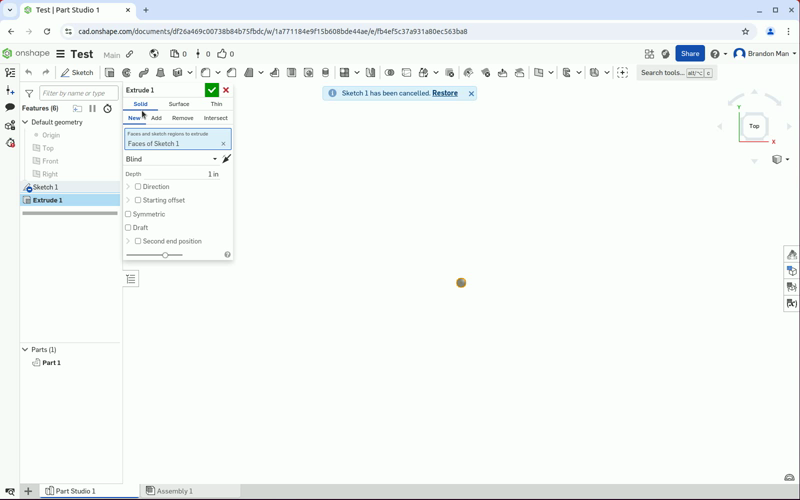
mouse_move(137, 120)
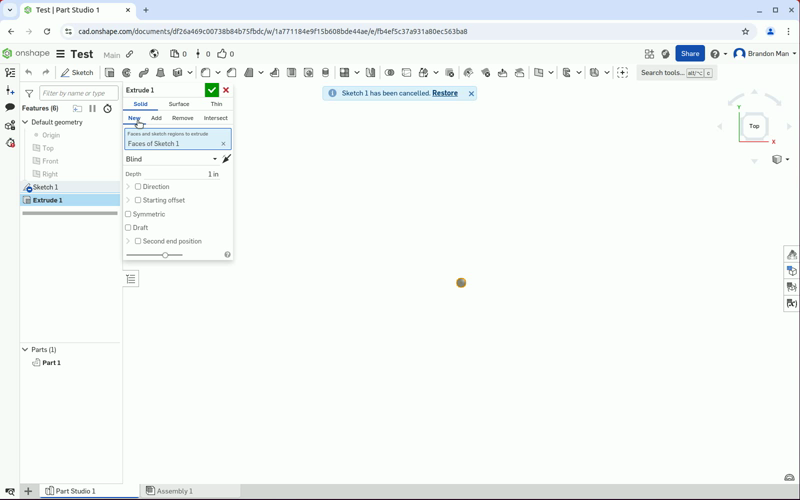
click(137, 120)
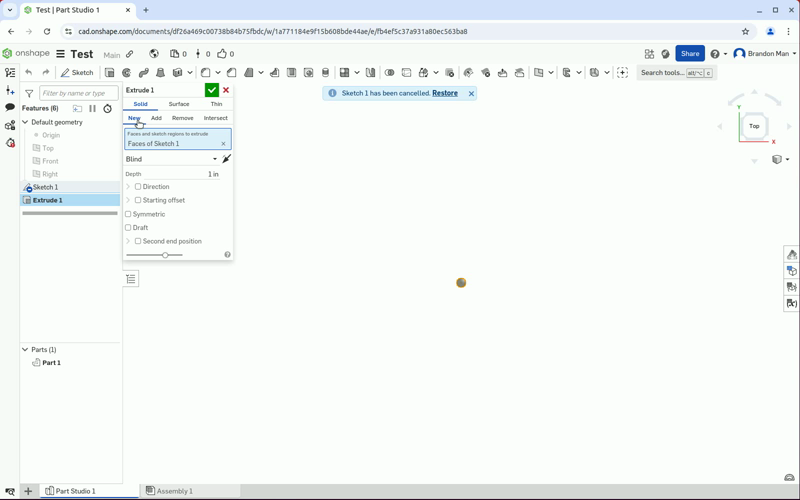
key(tab, 4)
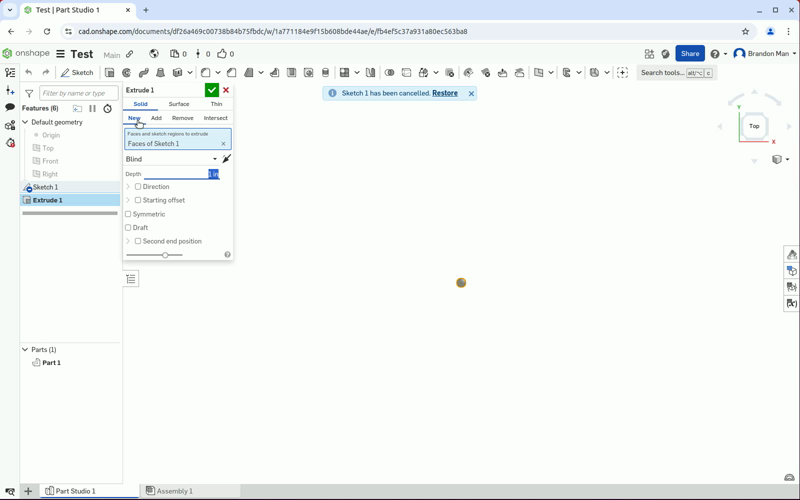
text(21.664)
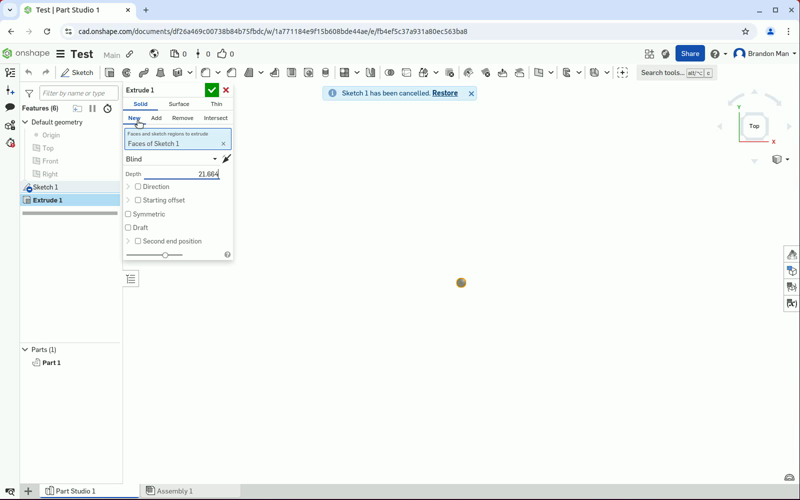
key(enter)
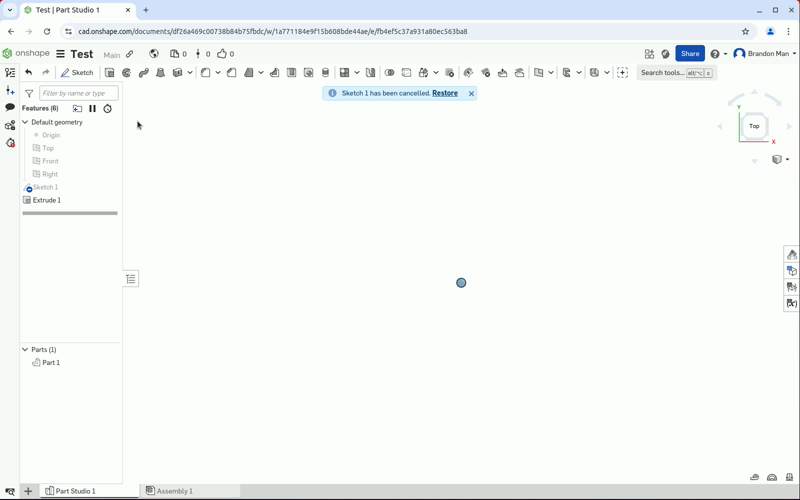
key(shift+h)
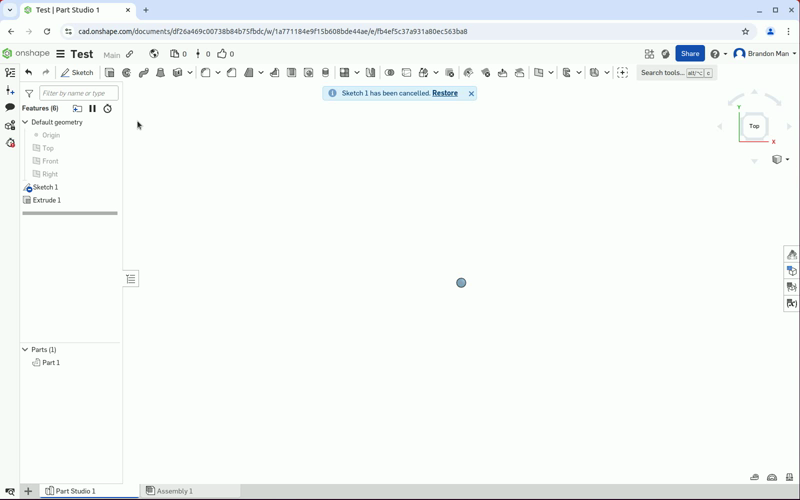
key(shift+h)
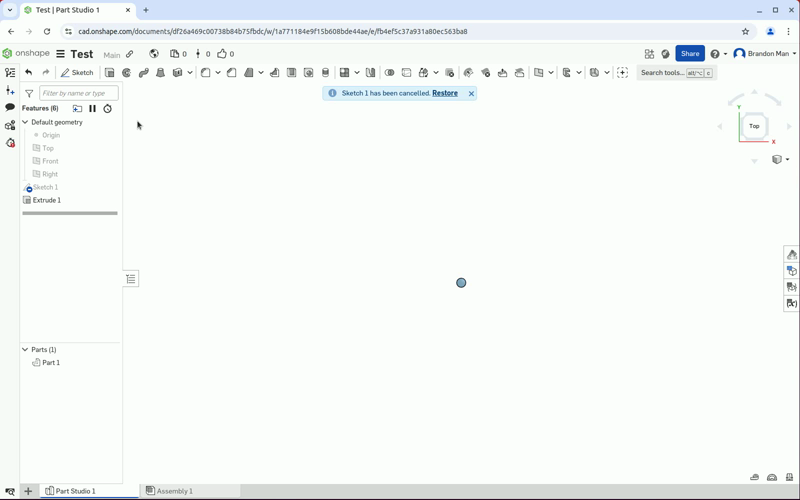
mouse_move(73, 189)
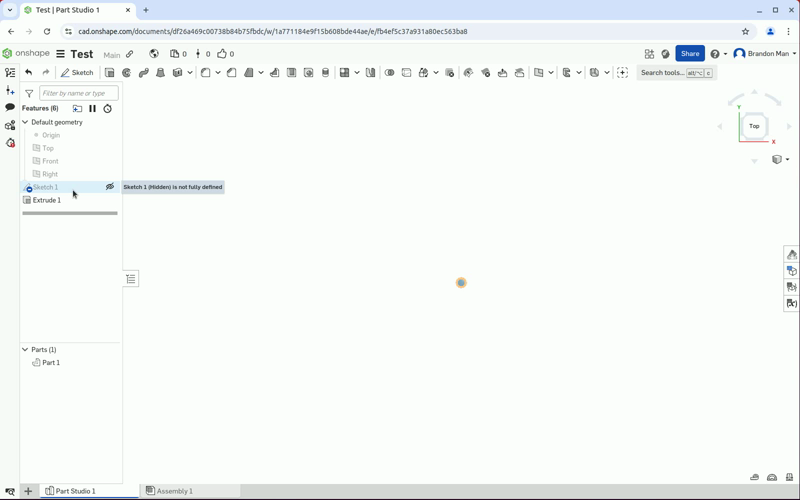
click(73, 189)
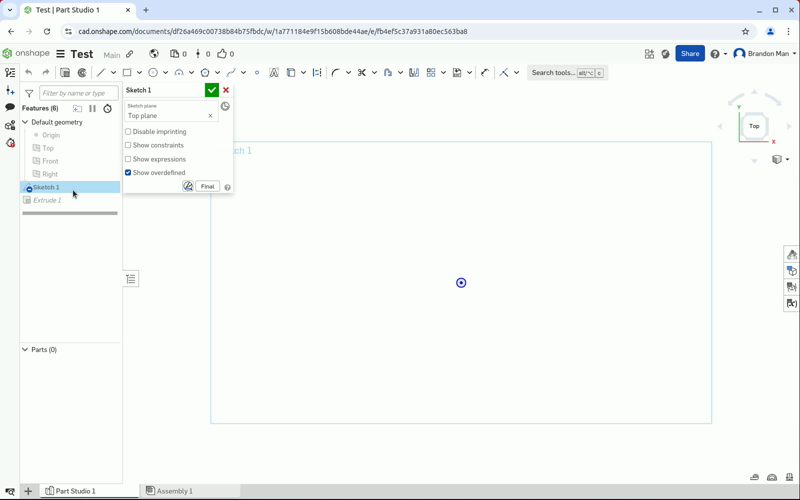
mouse_move(229, 92)
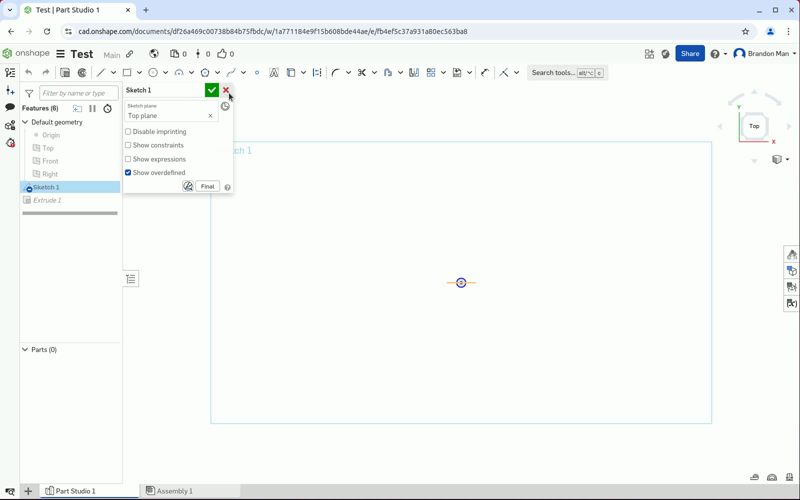
click(229, 92)
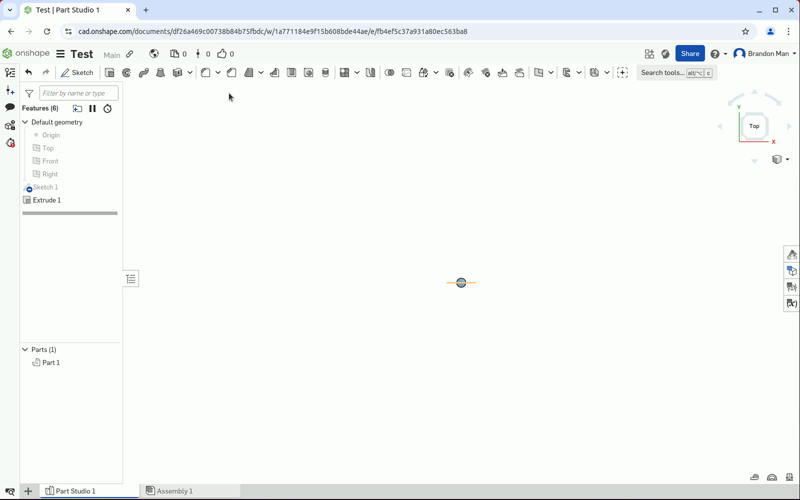
mouse_move(541, 75)
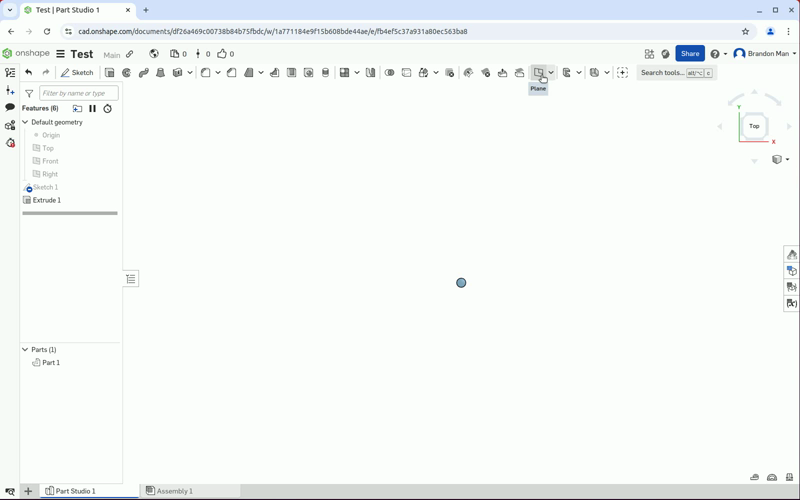
click(541, 75)
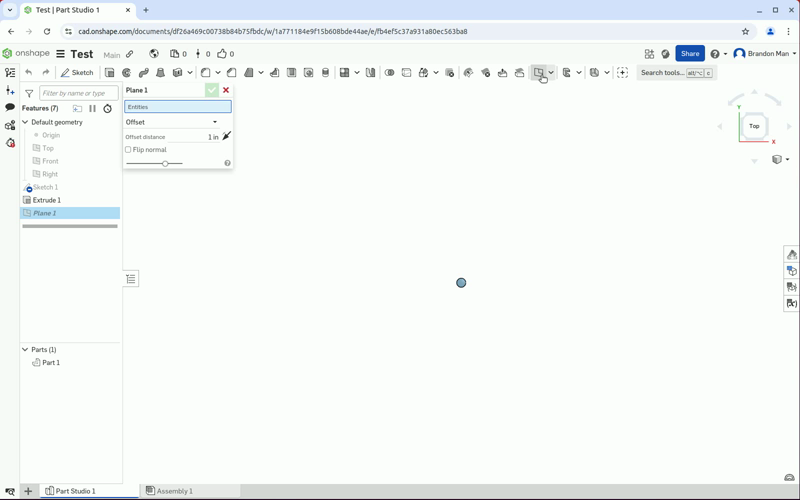
mouse_move(73, 150)
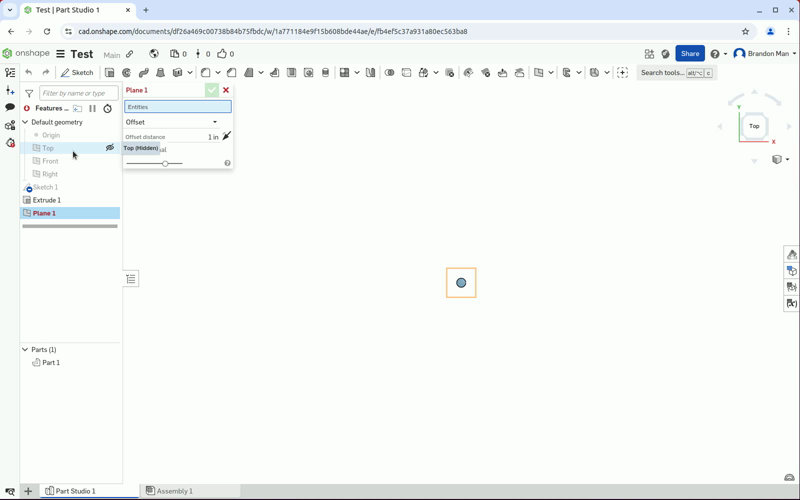
click(73, 150)
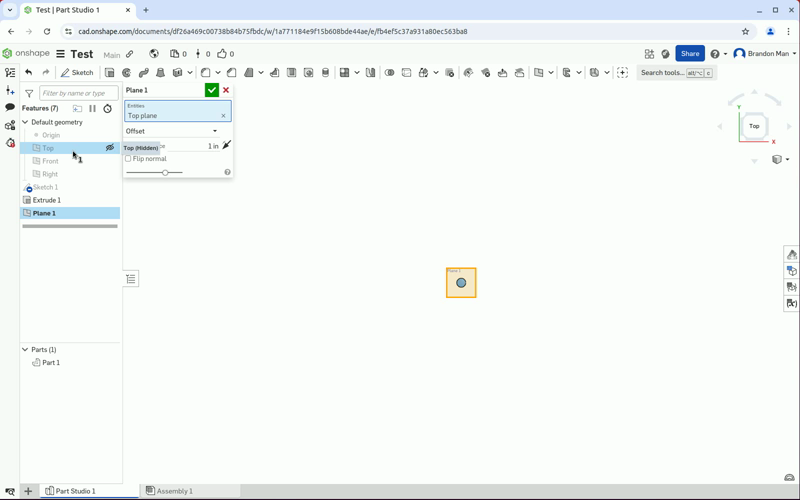
key(tab, 2)
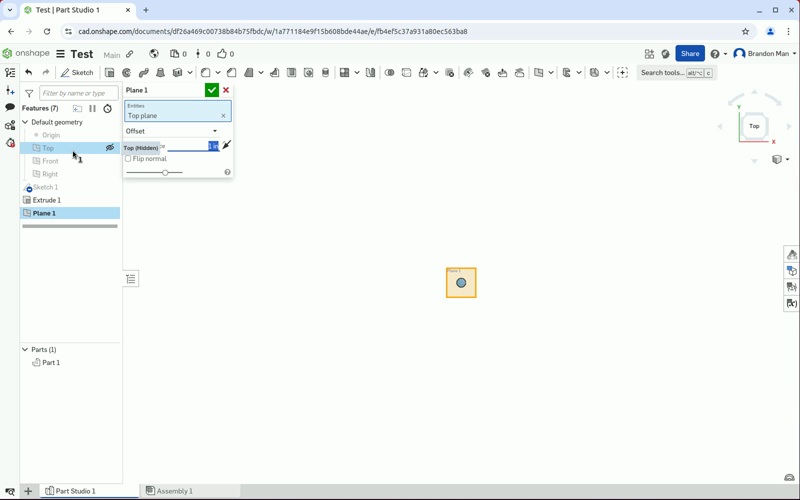
text(21.66)
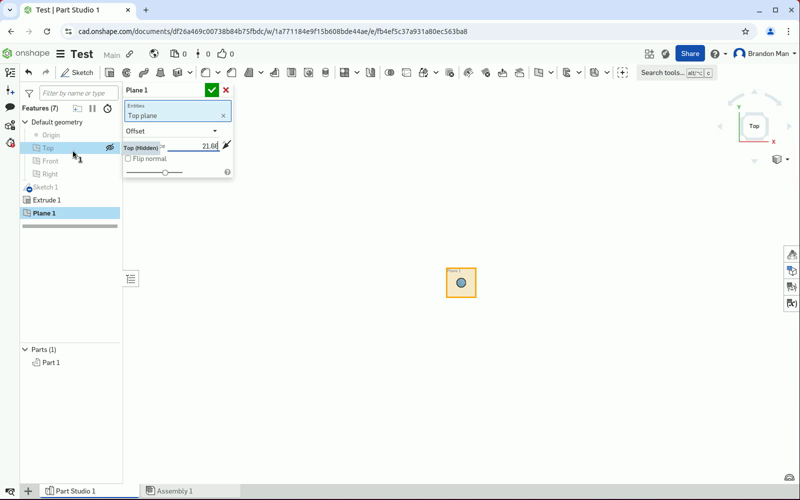
key(enter, 2)
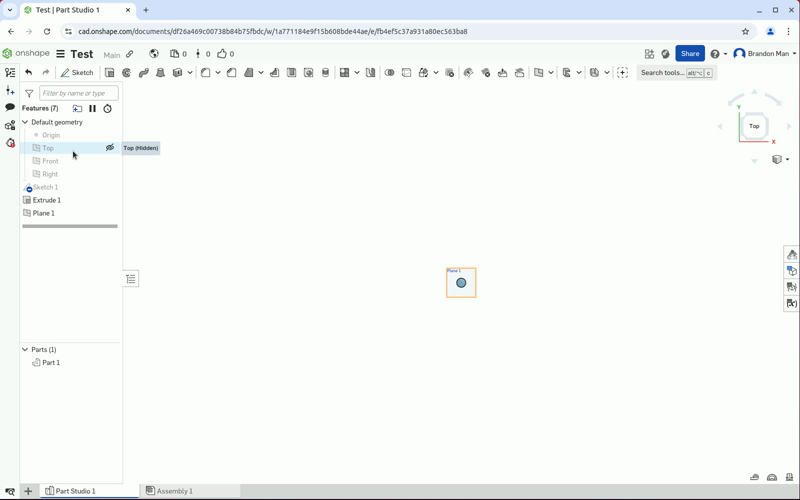
key(shift+s)
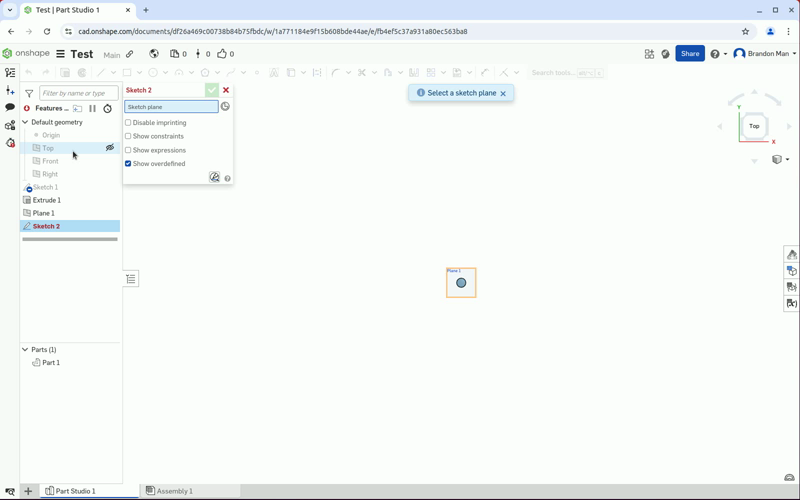
mouse_move(73, 215)
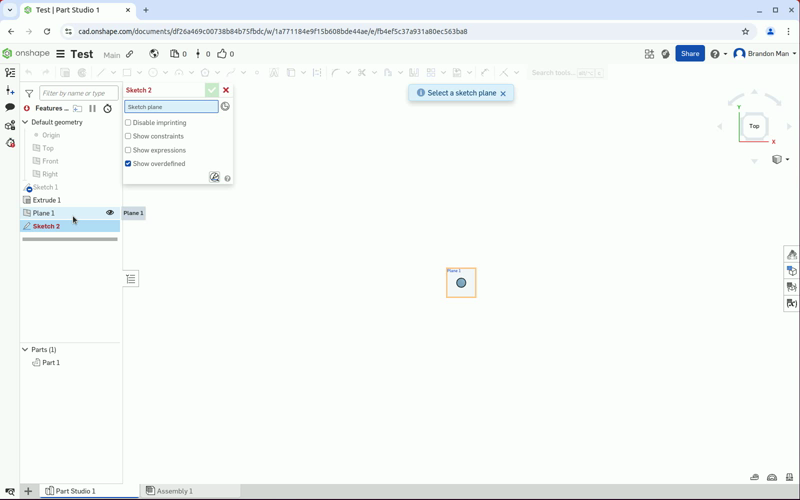
click(73, 215)
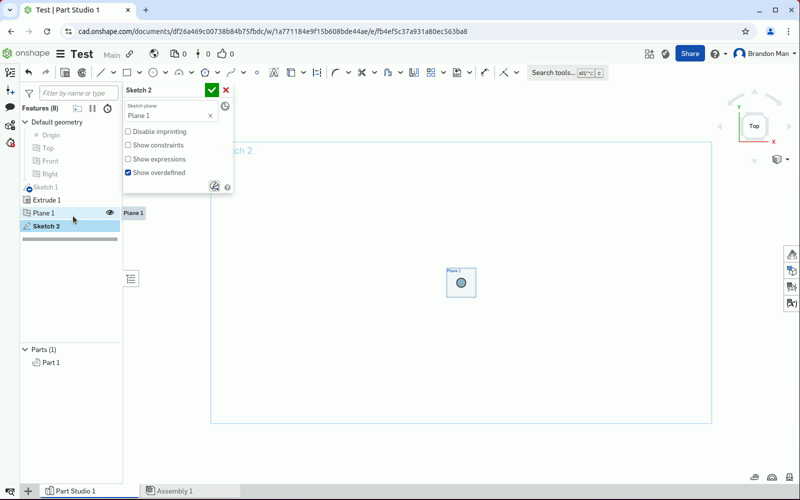
mouse_move(73, 352)
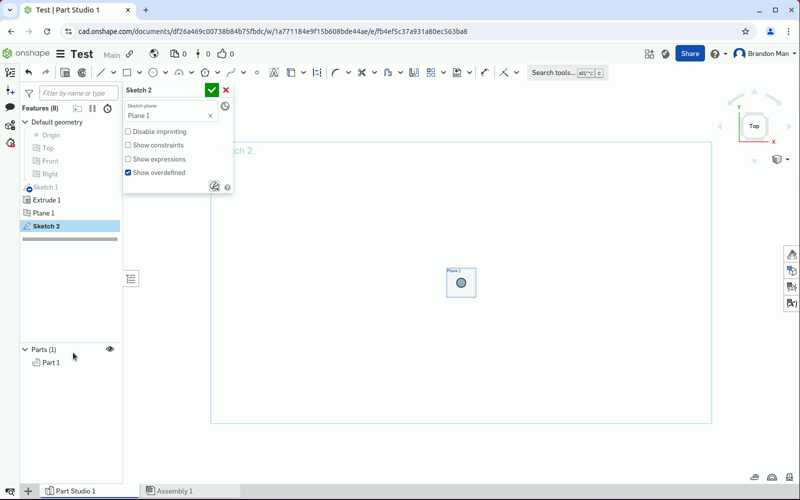
key(y)
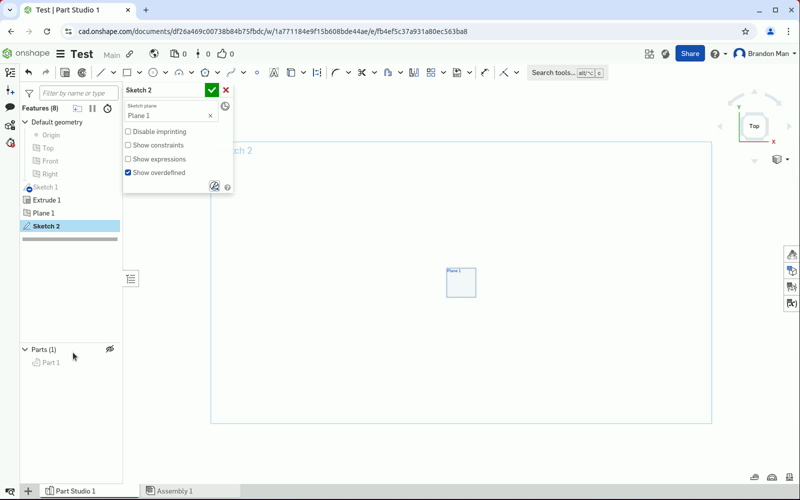
key(c)
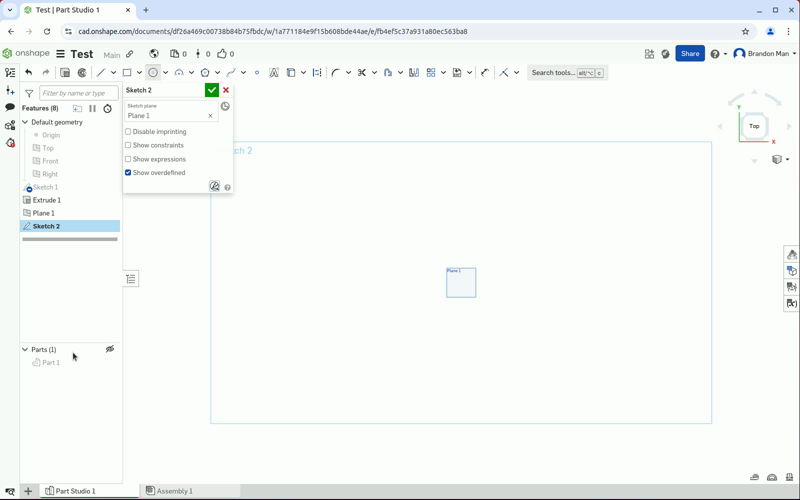
key_down(shift)
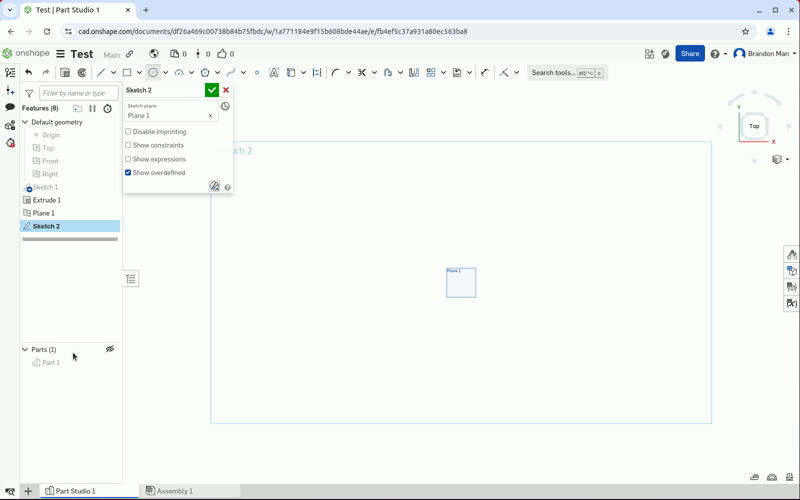
mouse_move(461, 282)
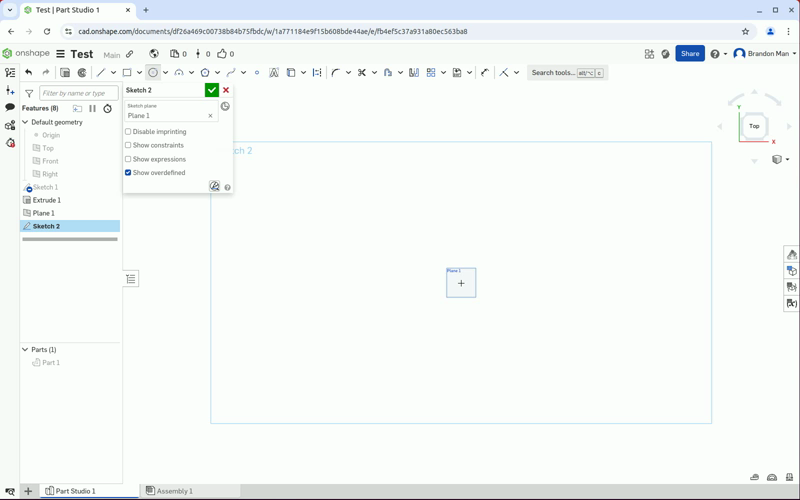
click(461, 282)
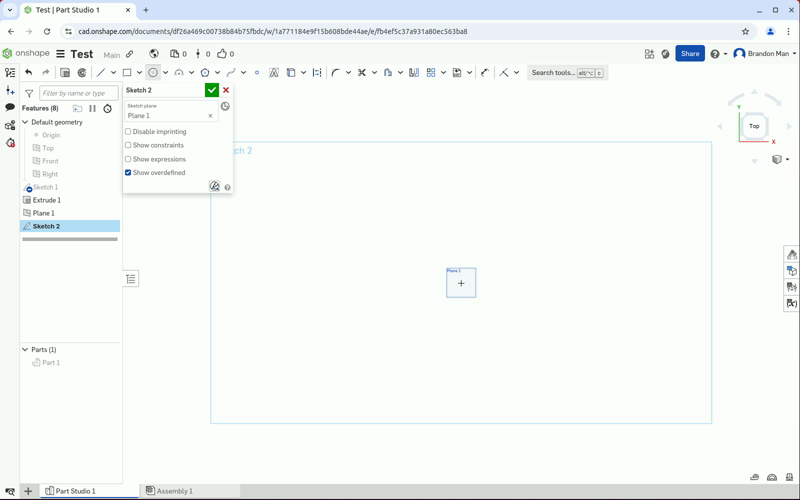
key_up(shift)
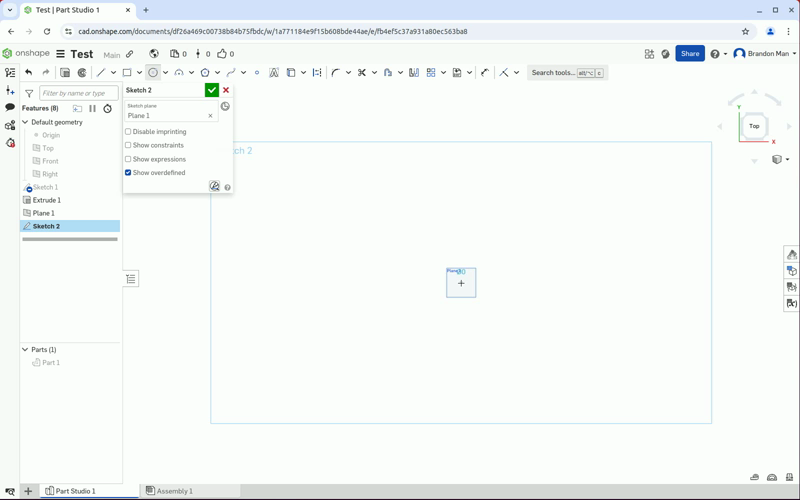
mouse_move(464, 282)
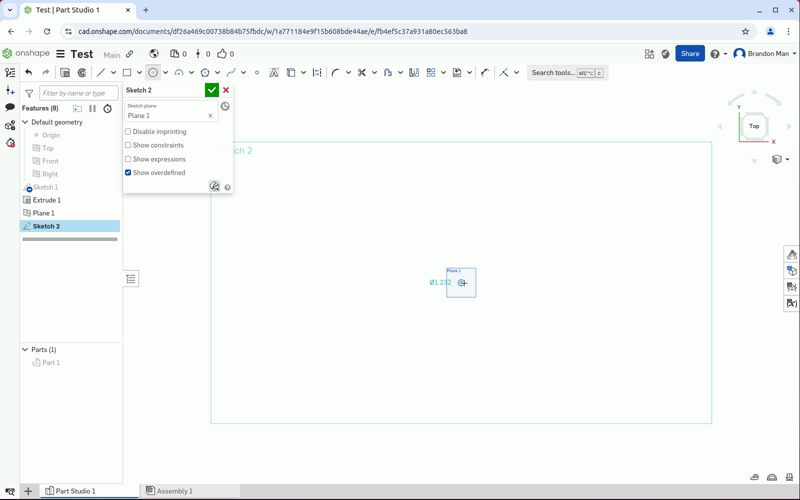
click(464, 282)
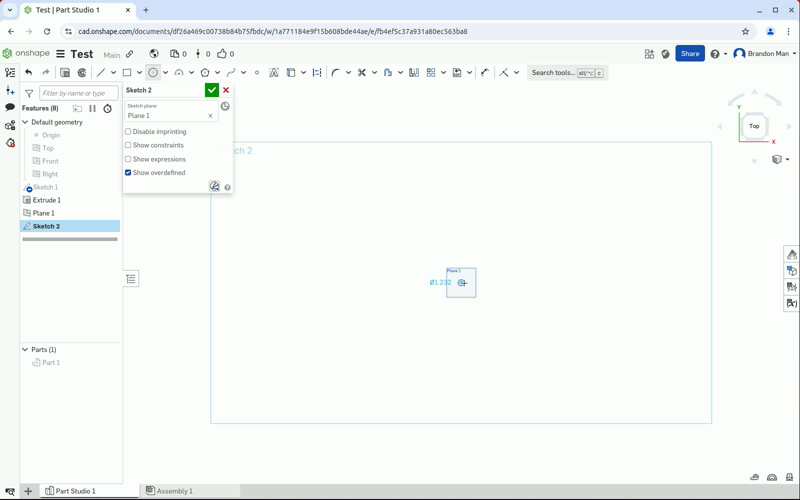
key(esc)
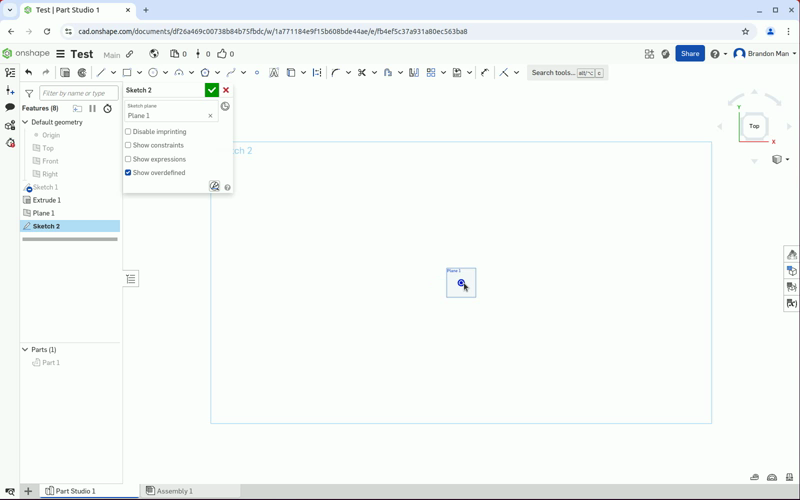
mouse_move(460, 284)
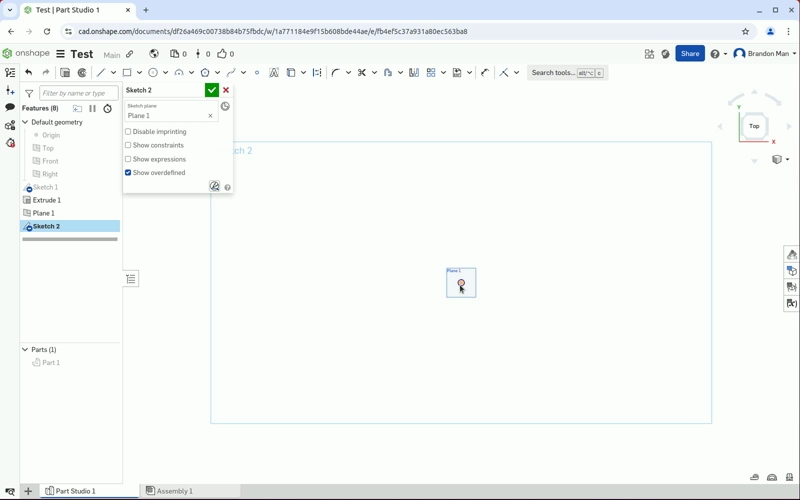
scroll(6)
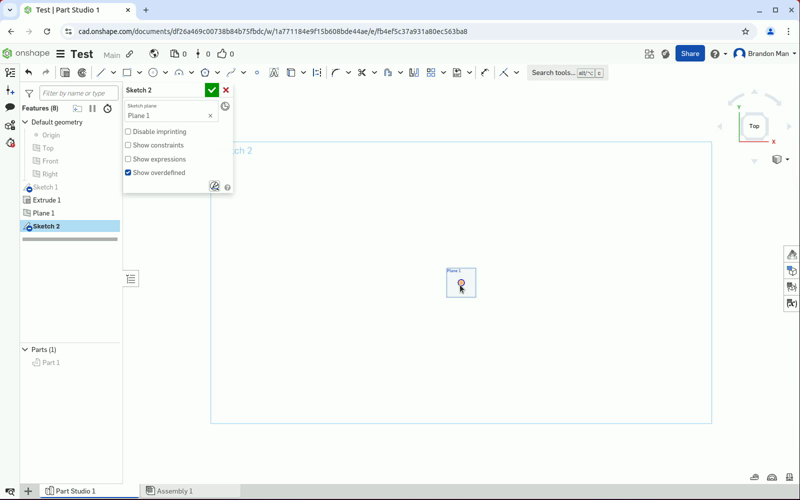
scroll(6)
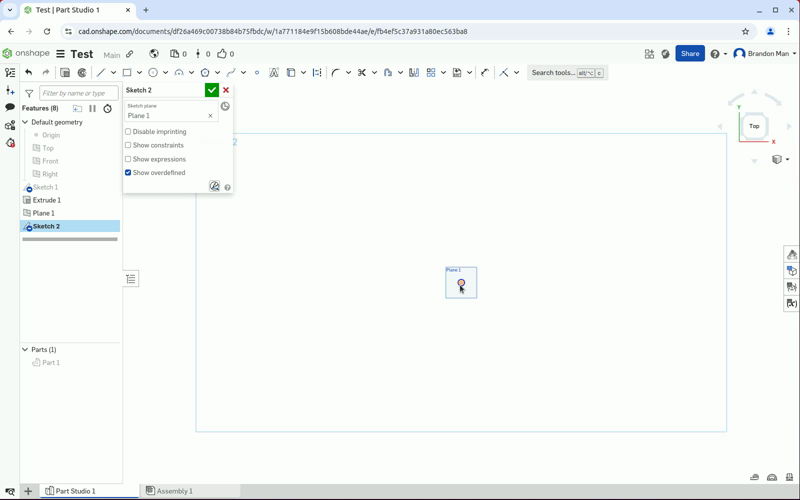
scroll(6)
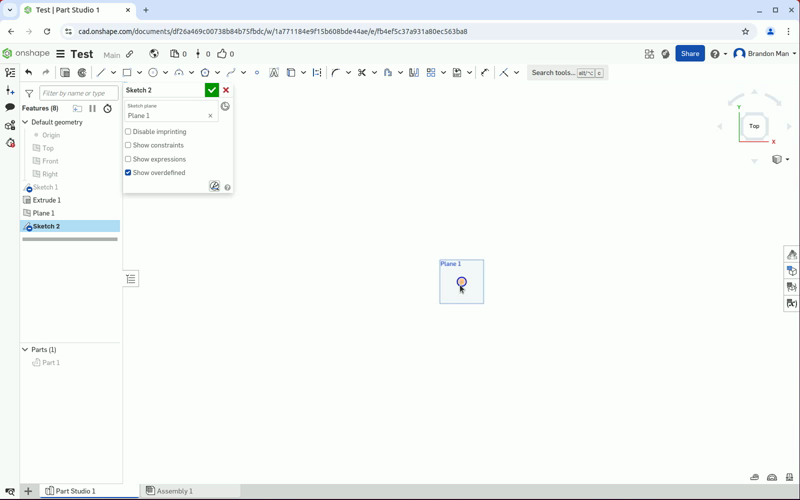
scroll(6)
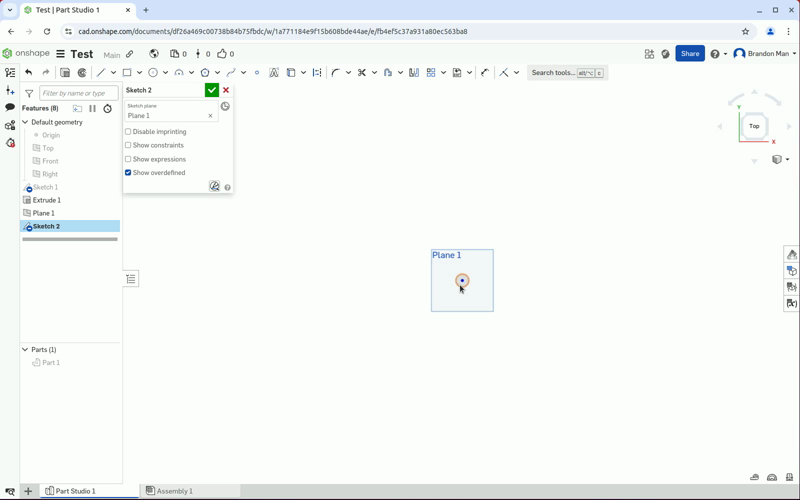
scroll(6)
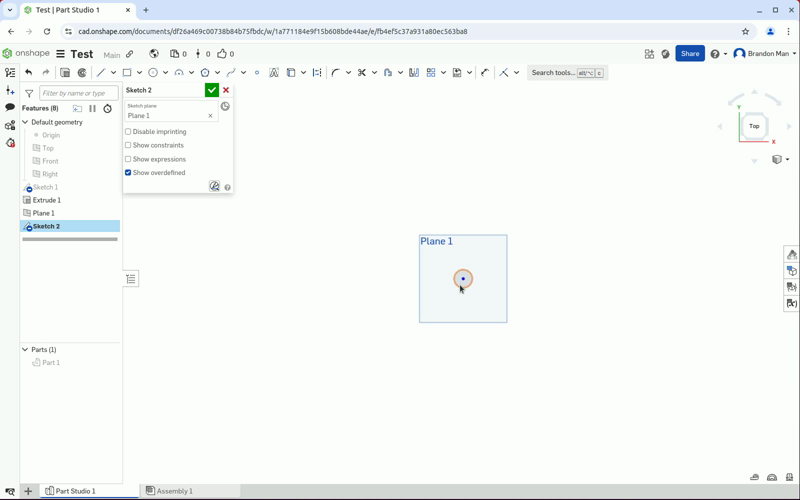
scroll(6)
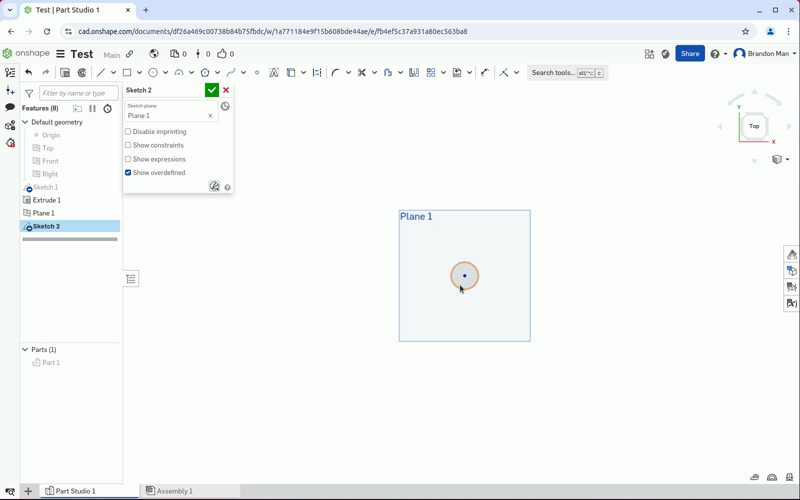
scroll(6)
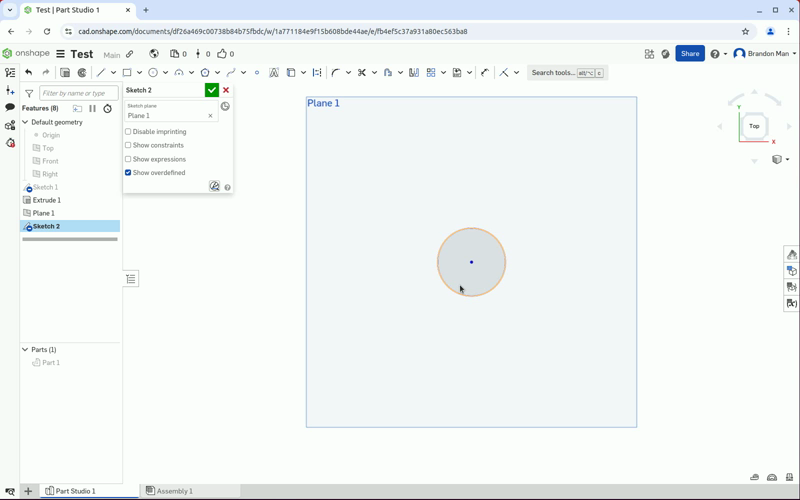
click(460, 284)
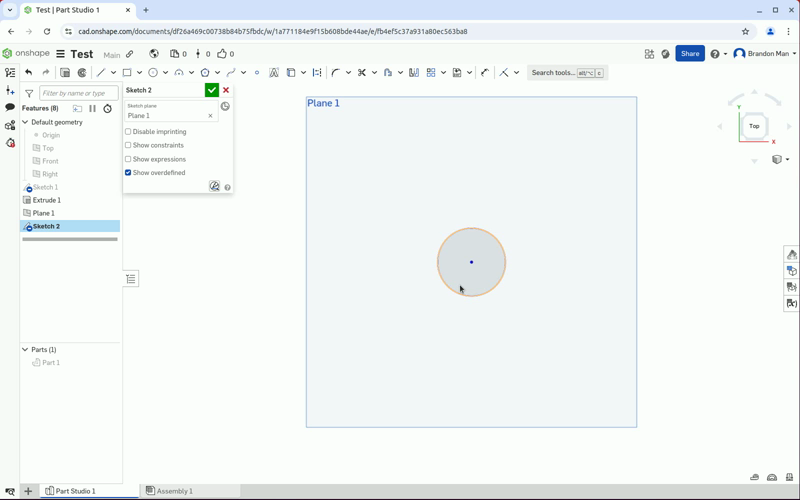
scroll(-6)
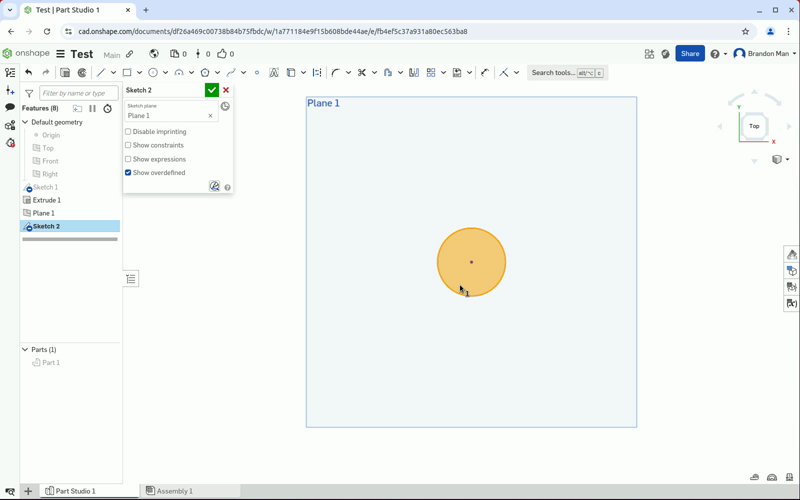
scroll(-6)
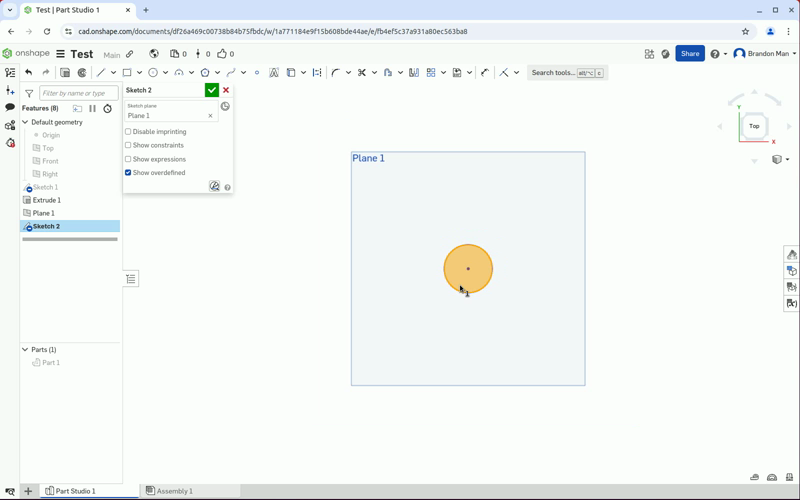
scroll(-6)
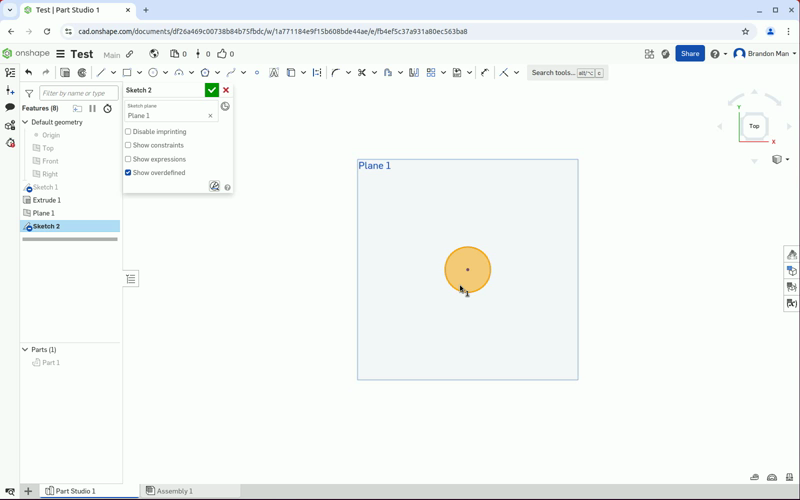
scroll(-6)
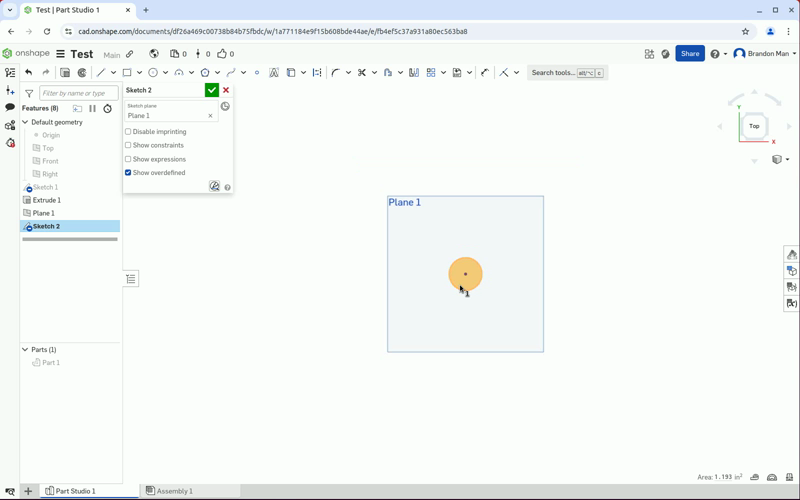
scroll(-6)
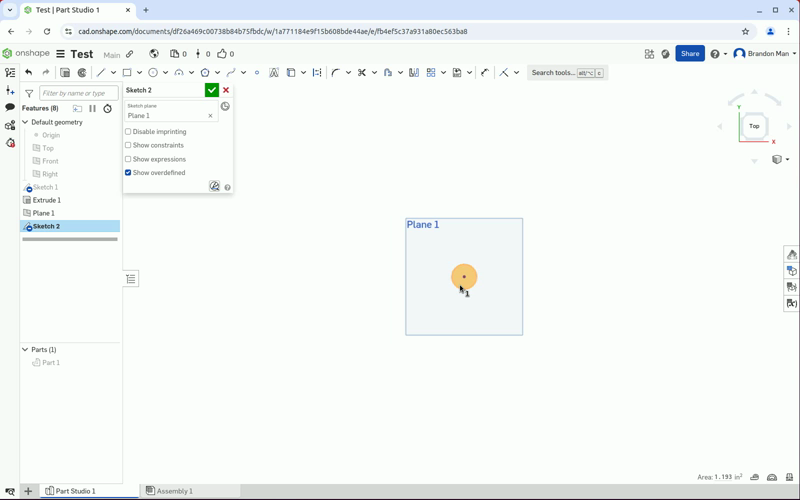
scroll(-6)
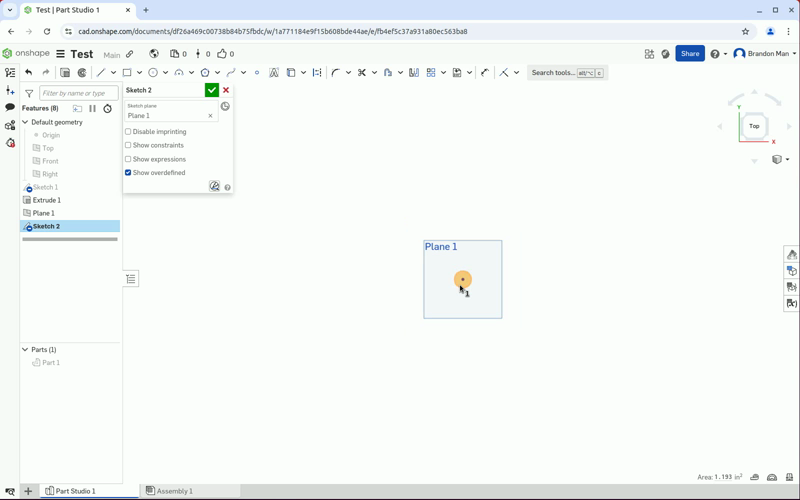
scroll(-6)
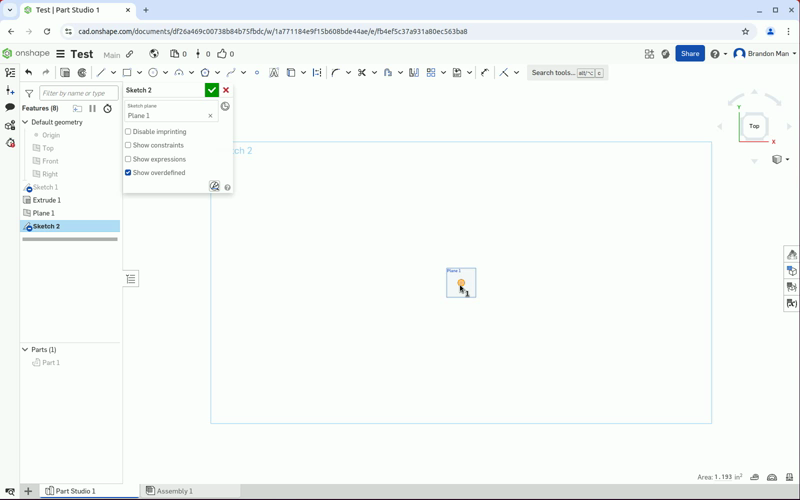
mouse_move(73, 352)
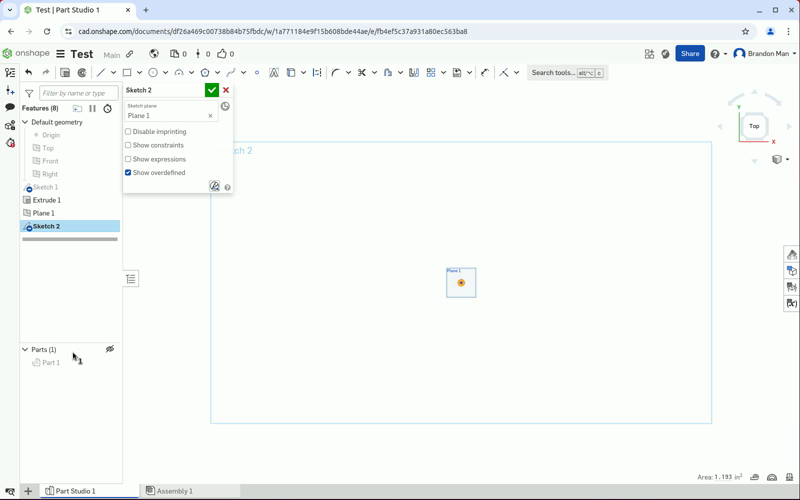
key(shift+y)
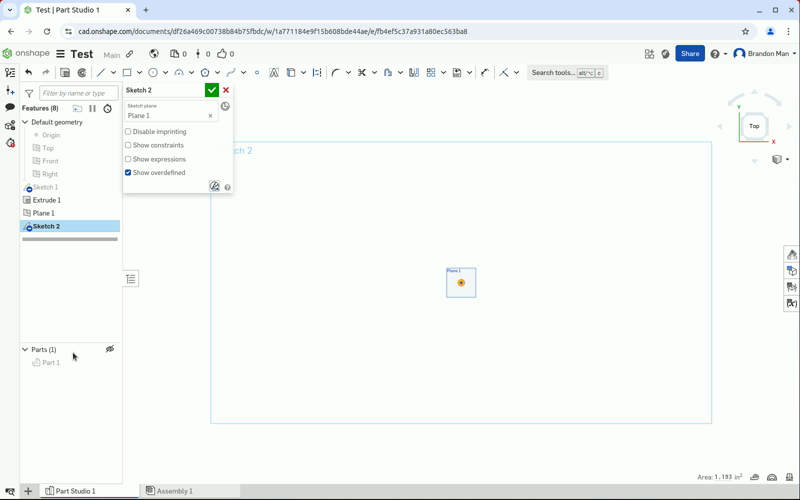
key(shift+e)
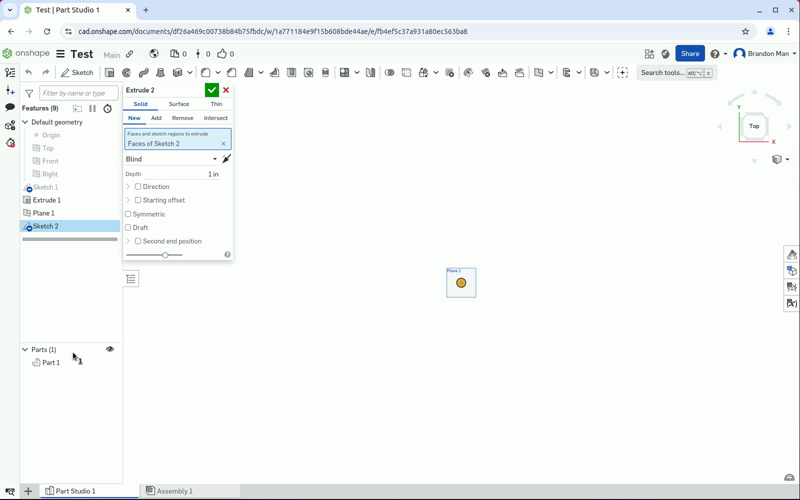
mouse_move(143, 106)
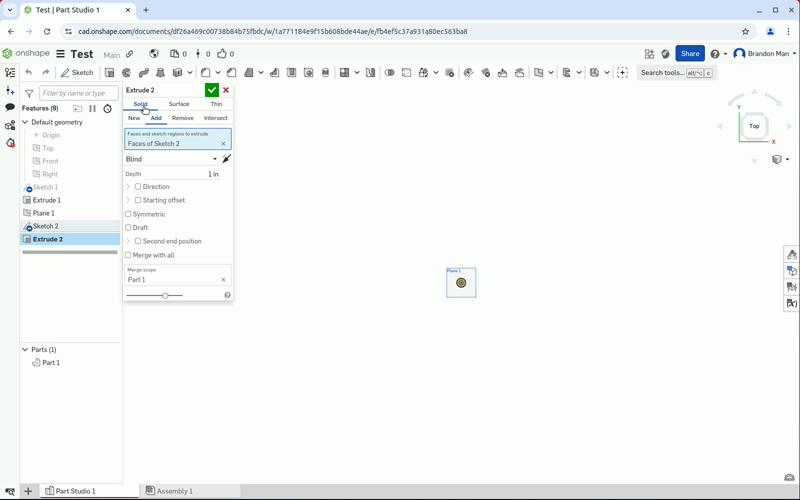
click(143, 106)
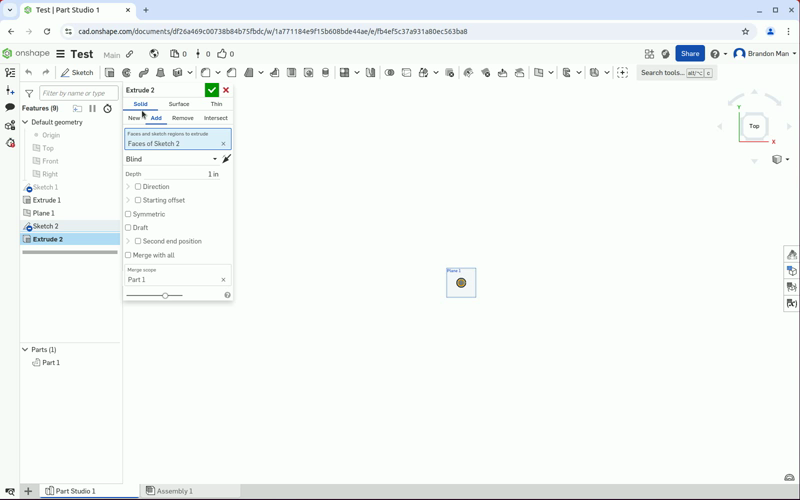
mouse_move(137, 120)
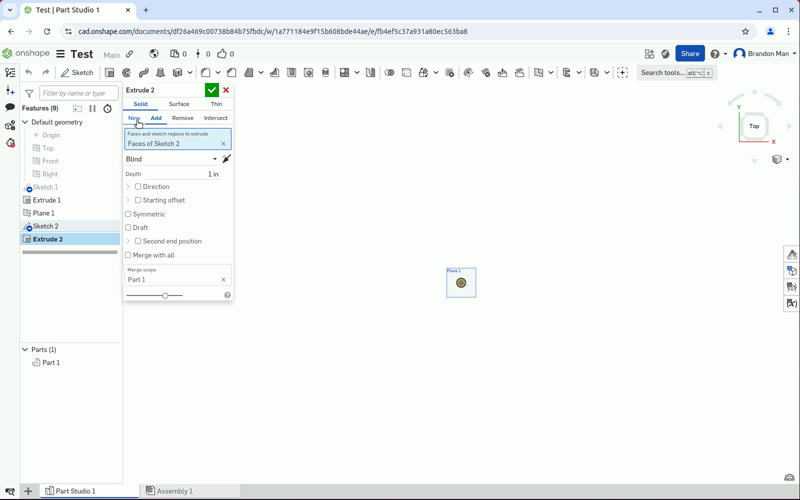
click(137, 120)
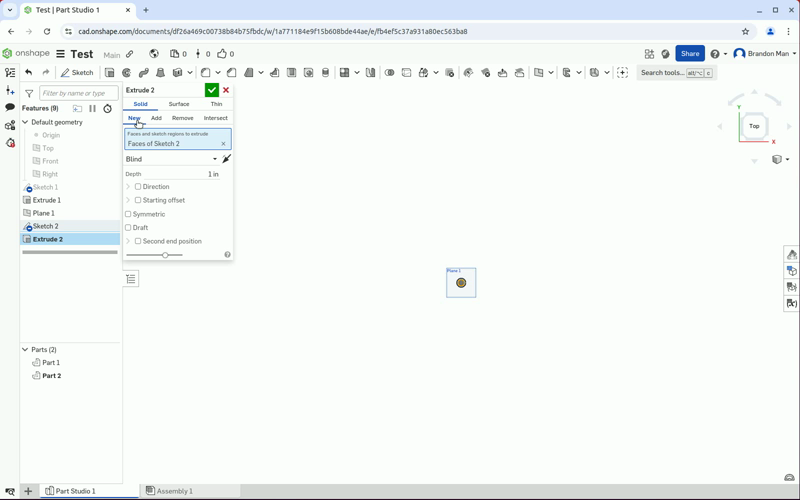
key(tab, 4)
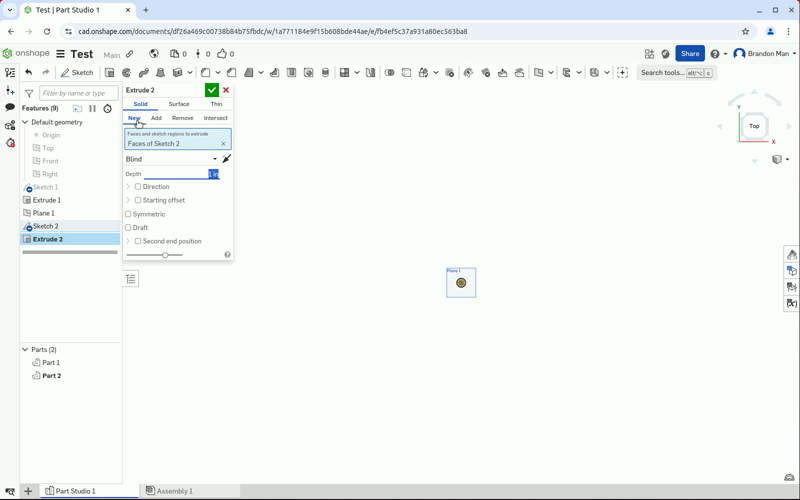
text(1.444)
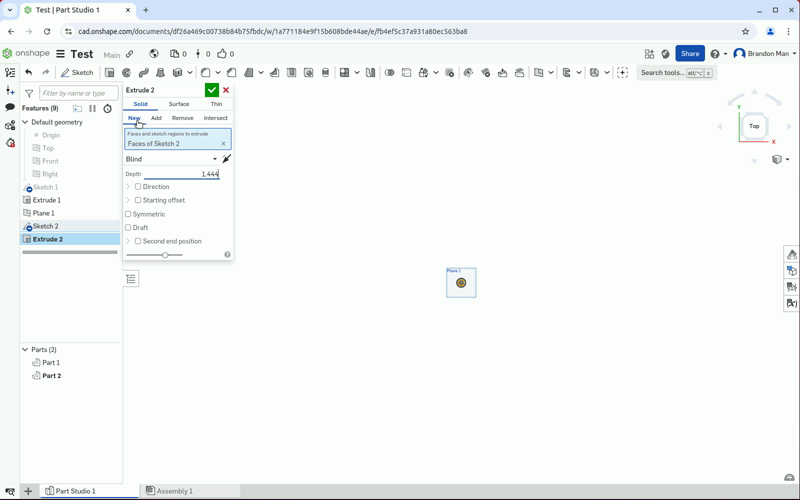
key(enter)
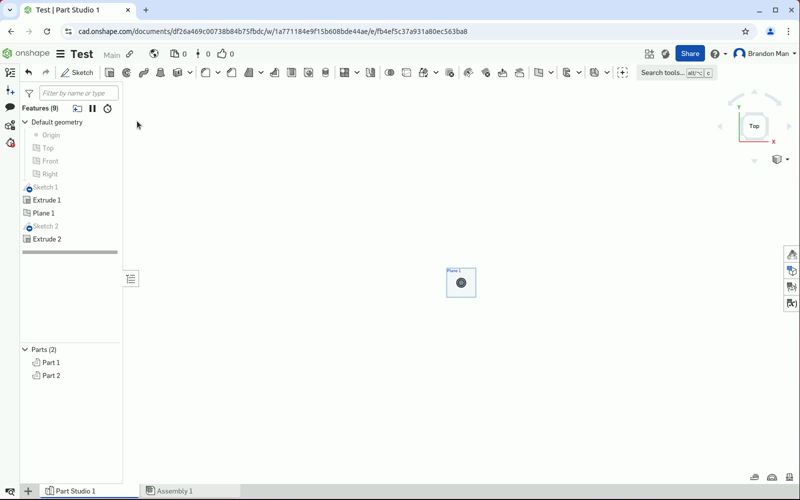
key(shift+h)
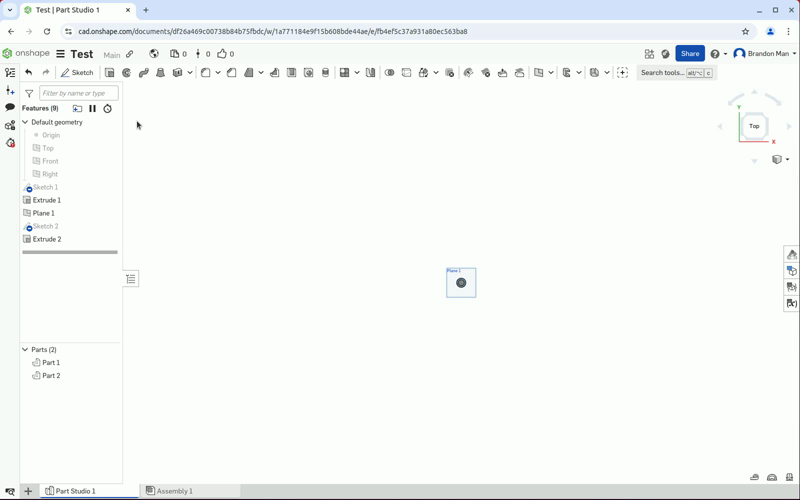
key(shift+h)
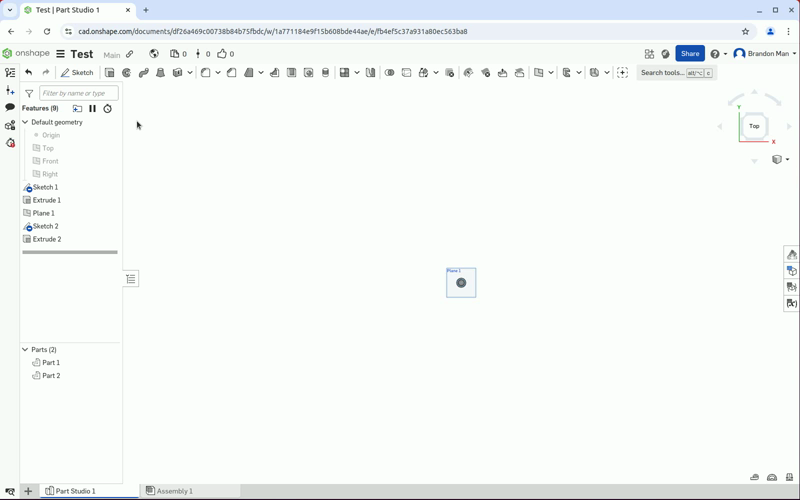
key(shift+7)
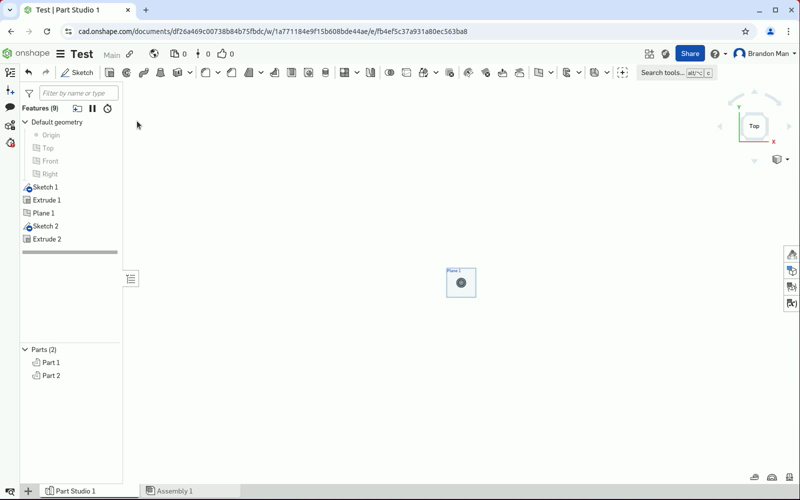
key(up, 3)
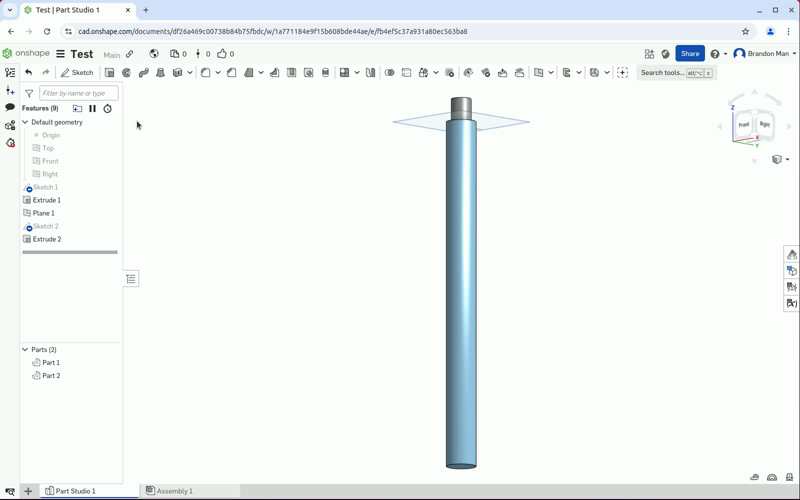
key(left, 3)
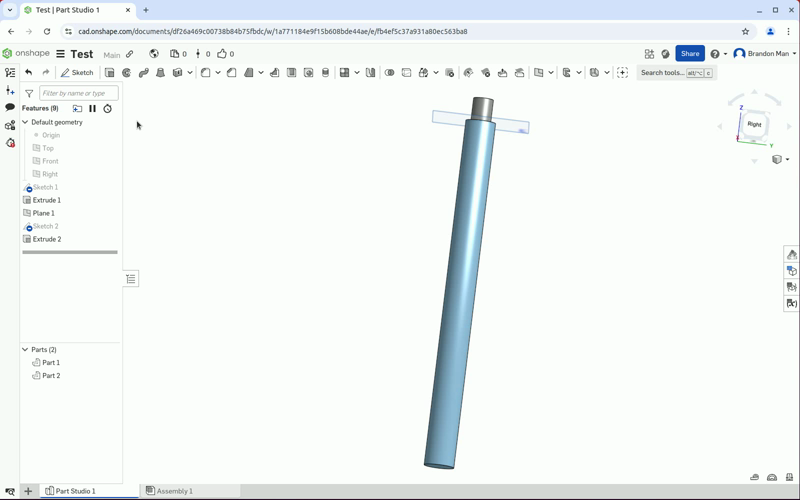
key(right, 3)
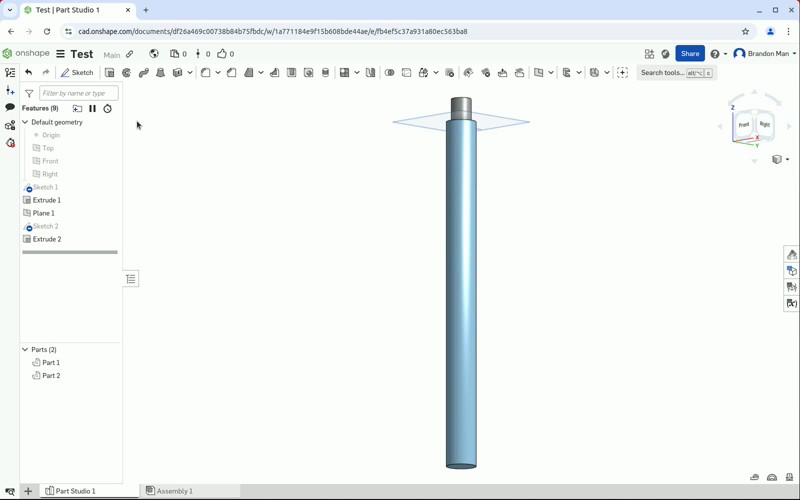
key(down, 3)
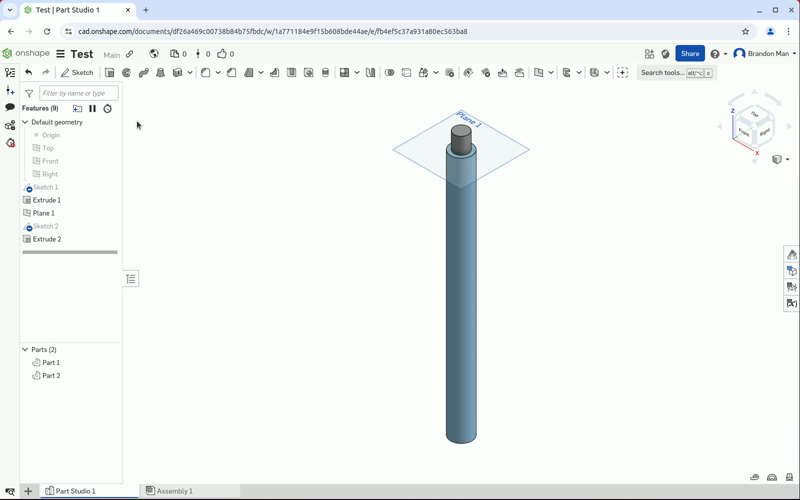
mouse_move(73, 189)
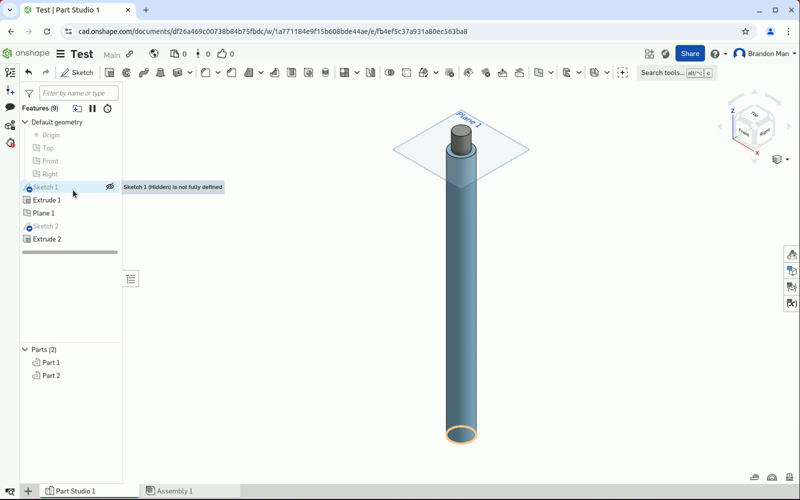
click(73, 189)